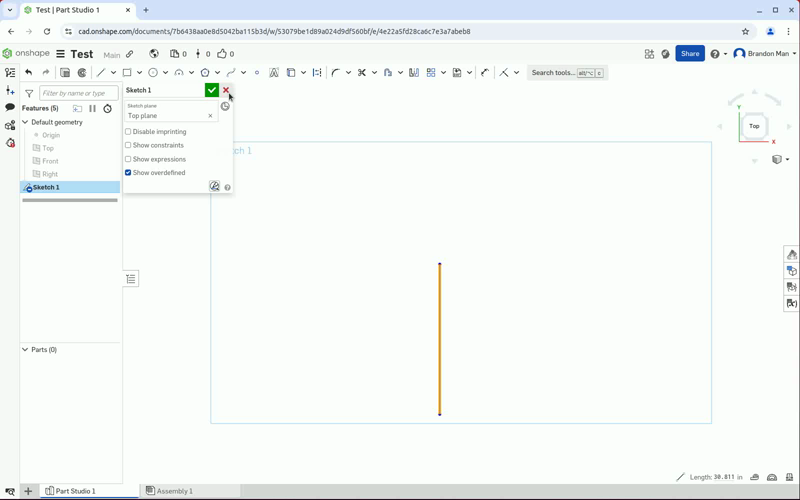
key(shift+h)
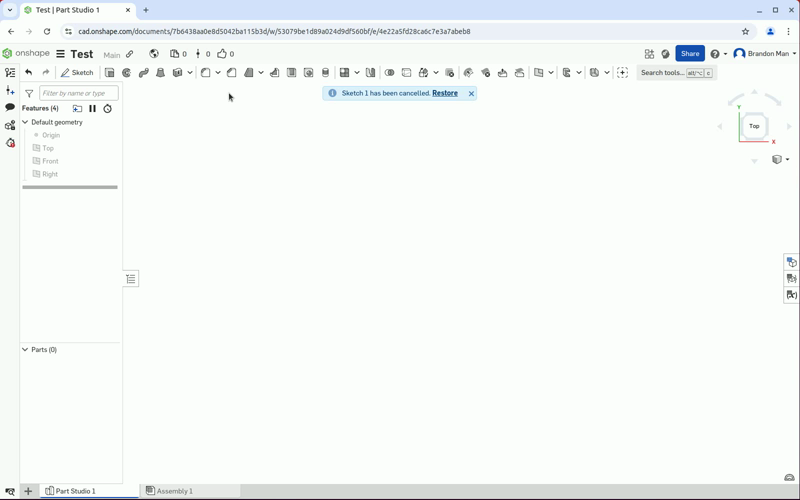
mouse_move(73, 352)
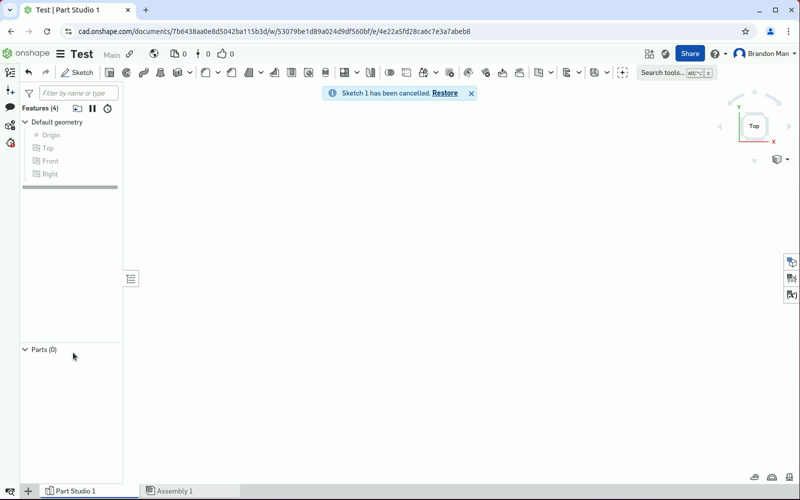
key(y)
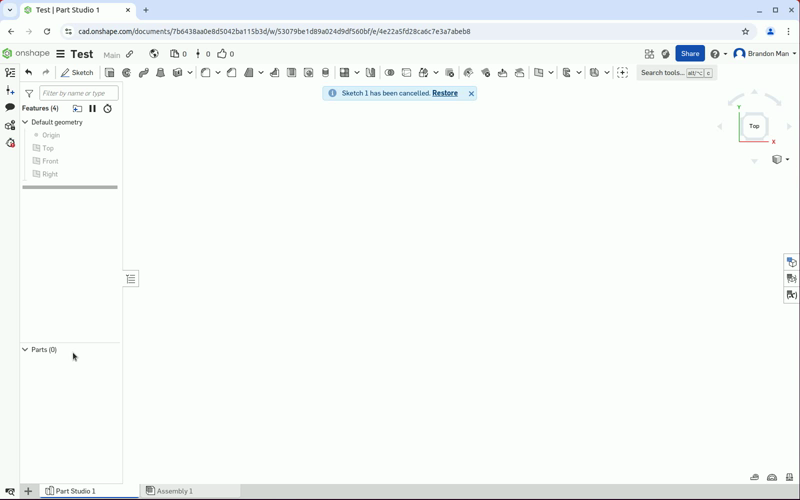
key(shift+p)
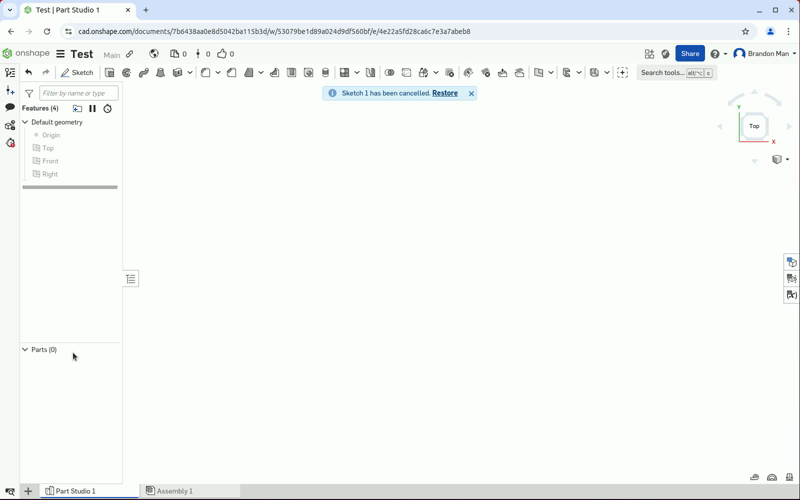
key(space)
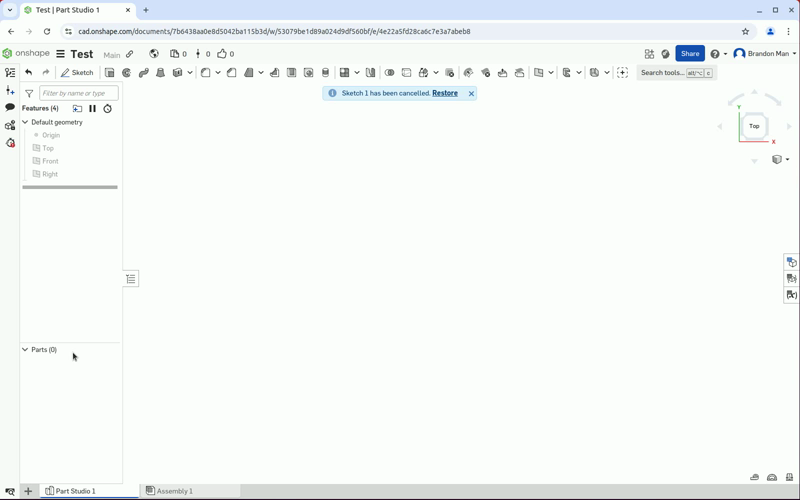
key_down(shift)
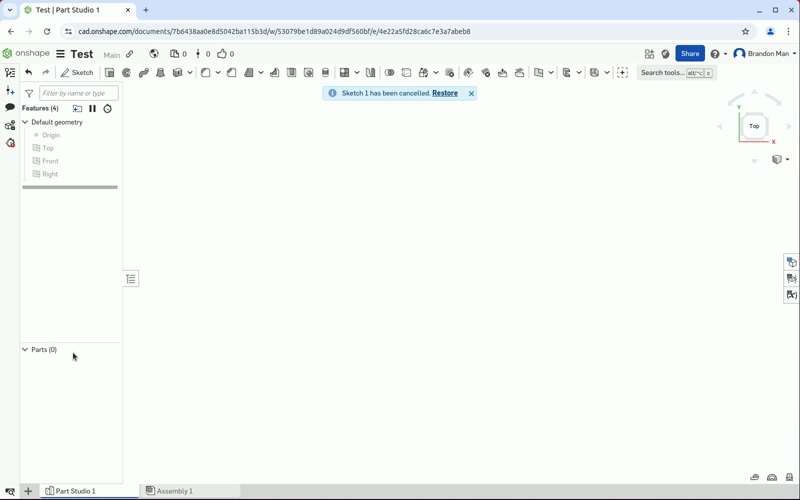
key(up)
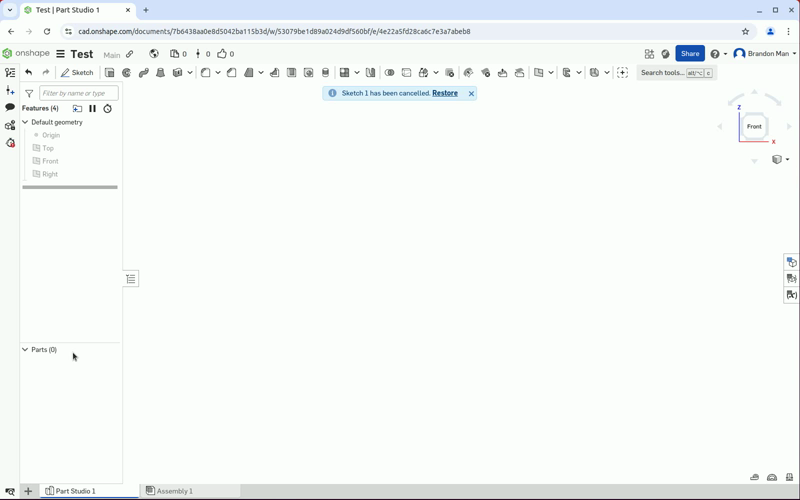
key_up(shift)
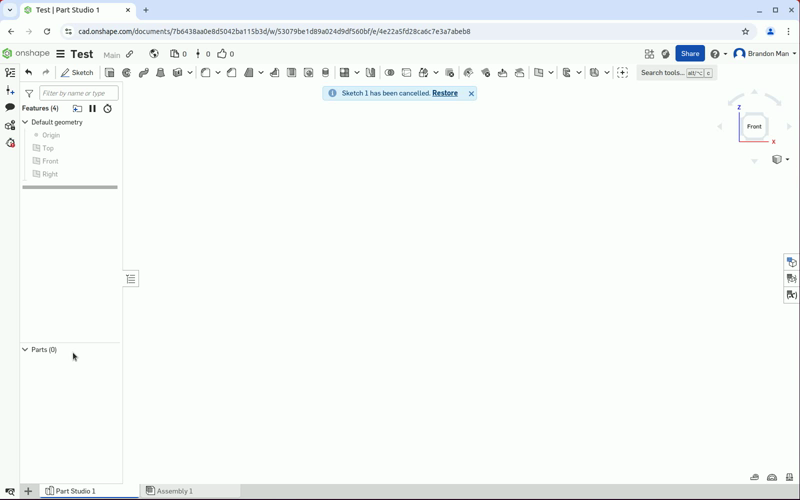
mouse_move(73, 352)
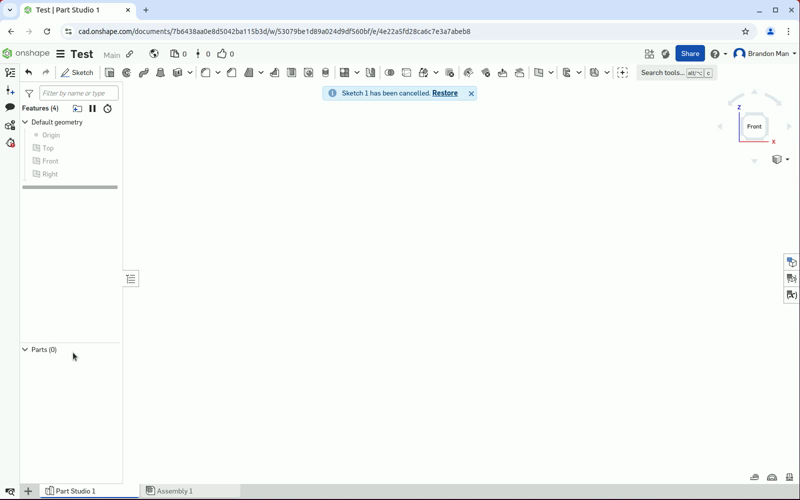
key(shift+y)
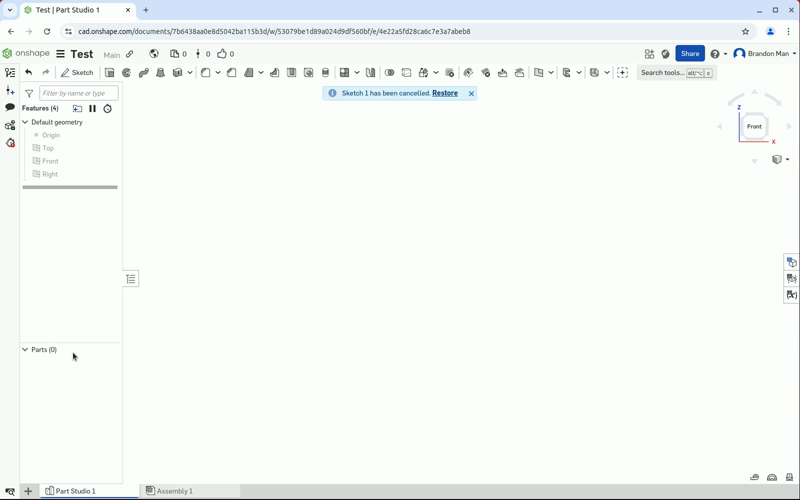
key(shift+s)
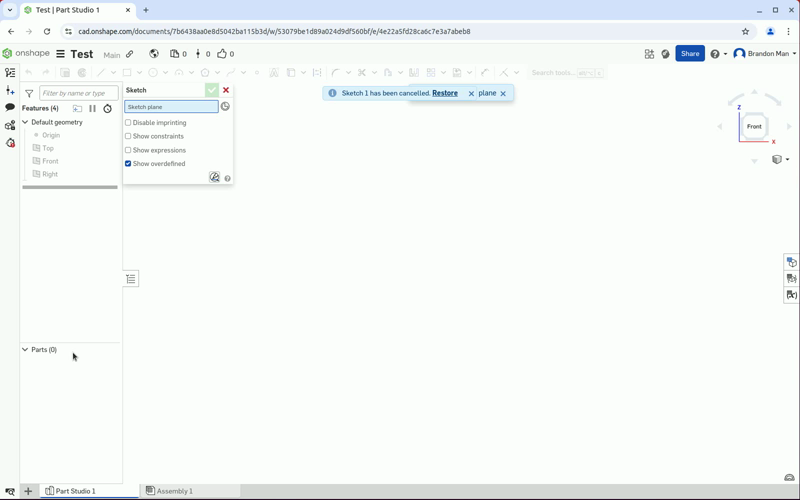
mouse_move(73, 163)
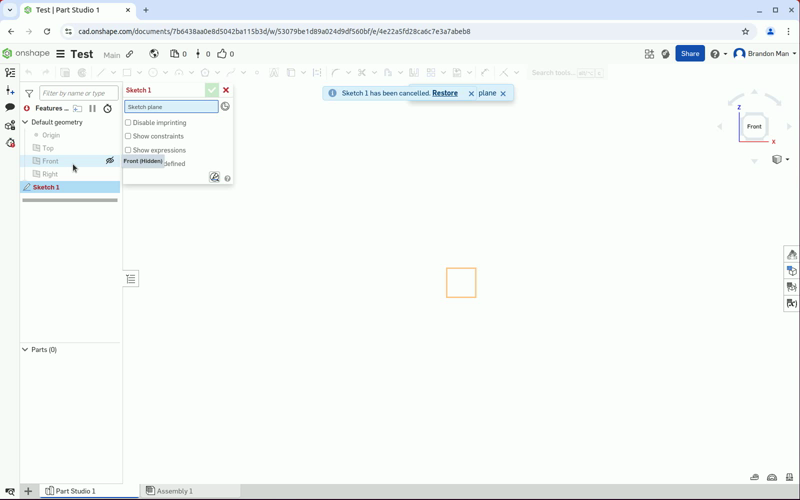
click(73, 163)
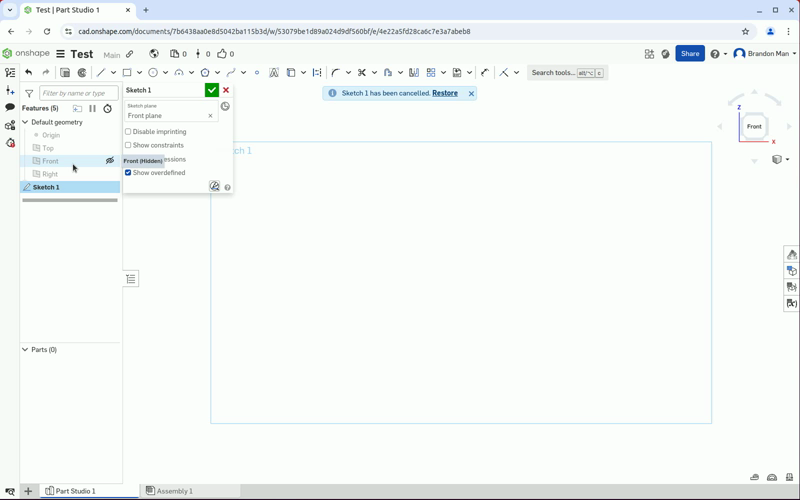
mouse_move(73, 352)
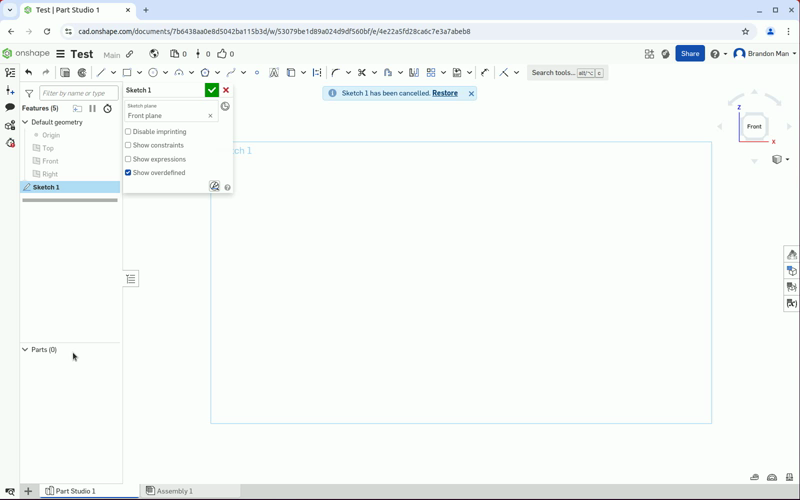
key(y)
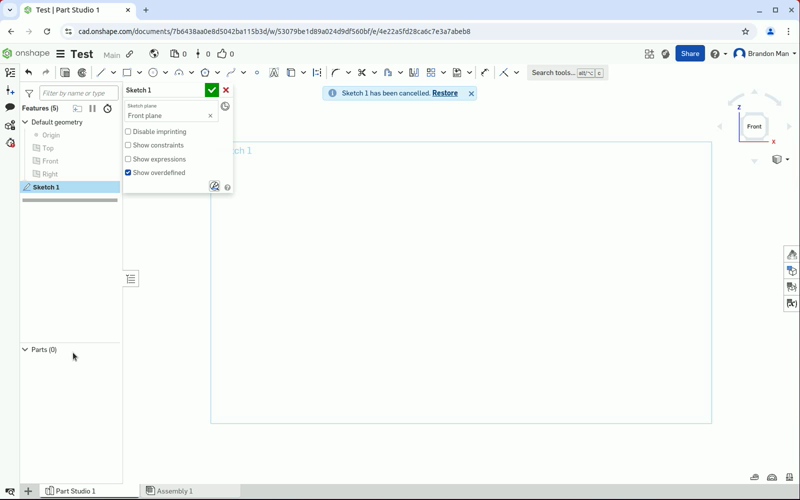
key(c)
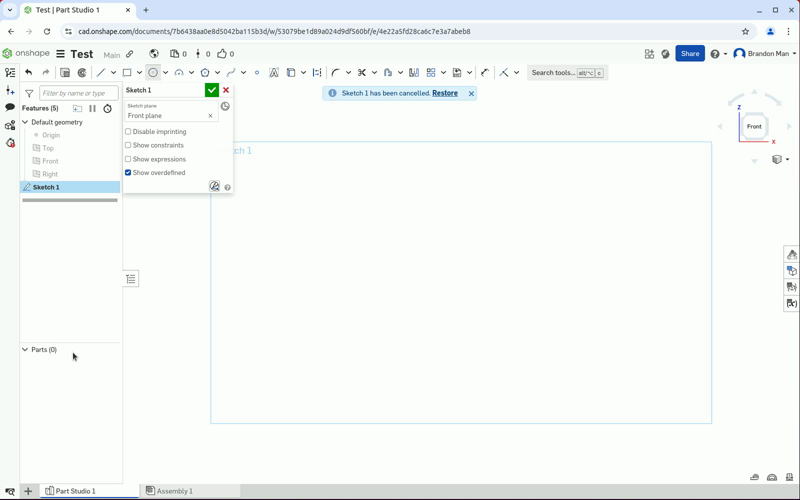
key_down(shift)
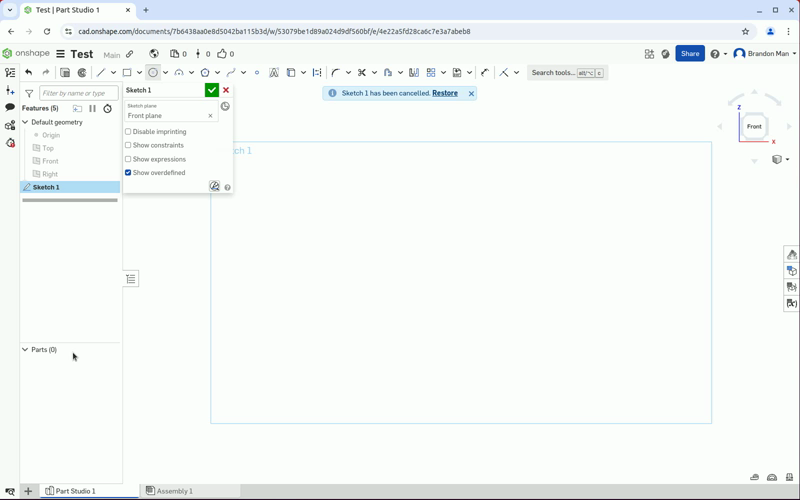
mouse_move(461, 282)
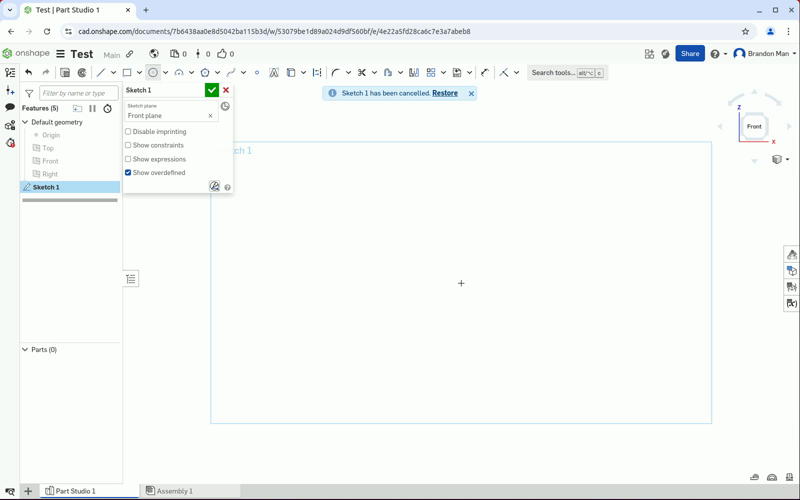
click(461, 282)
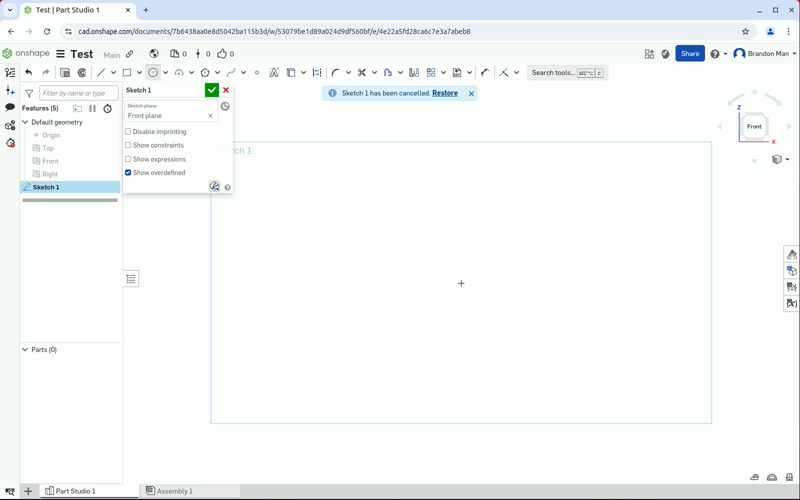
key_up(shift)
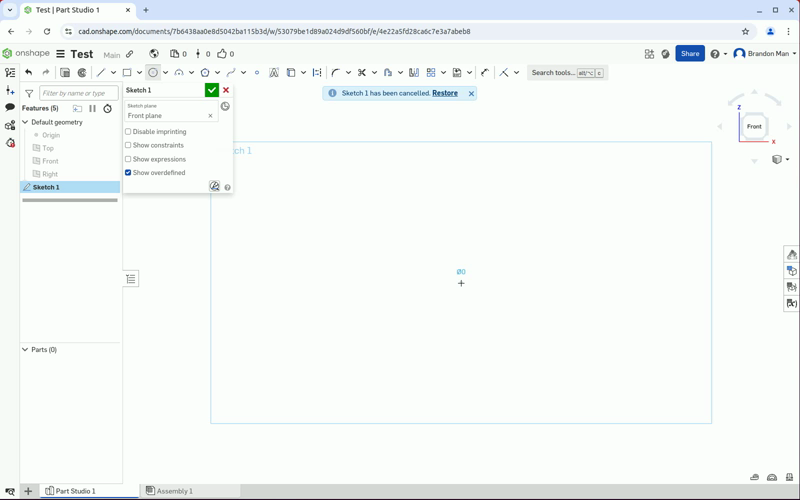
mouse_move(574, 282)
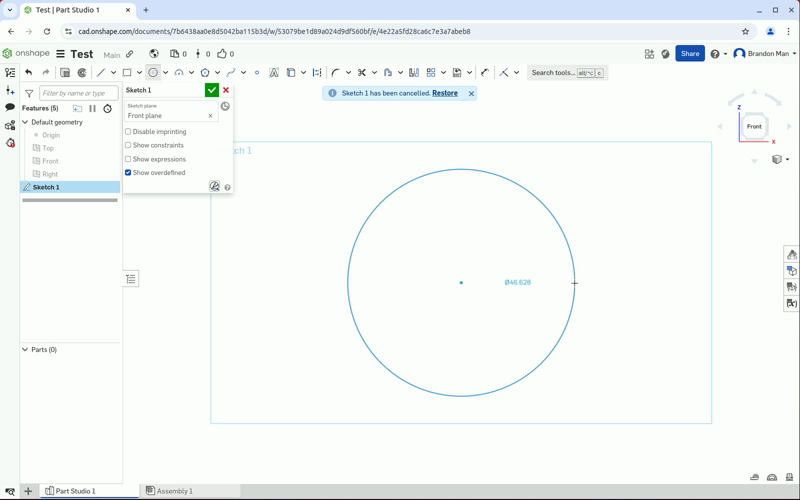
click(574, 282)
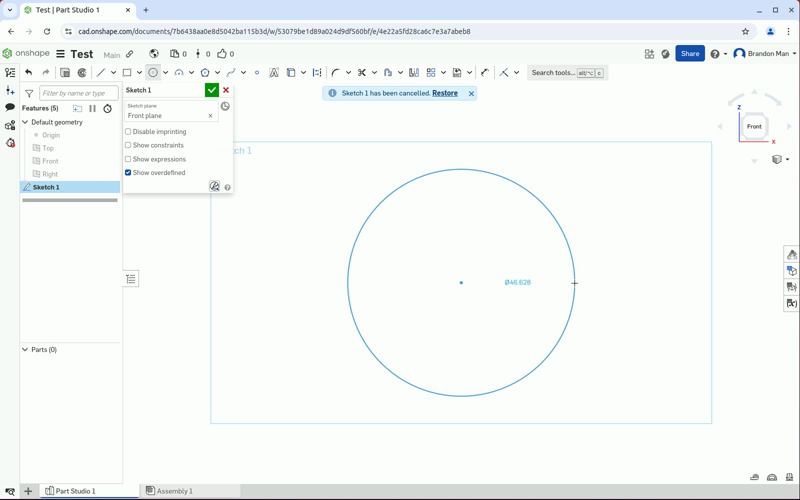
key(esc)
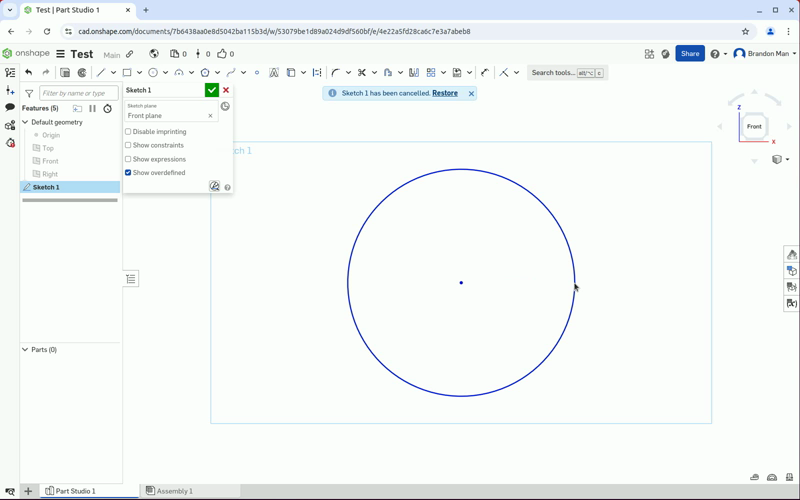
key(c)
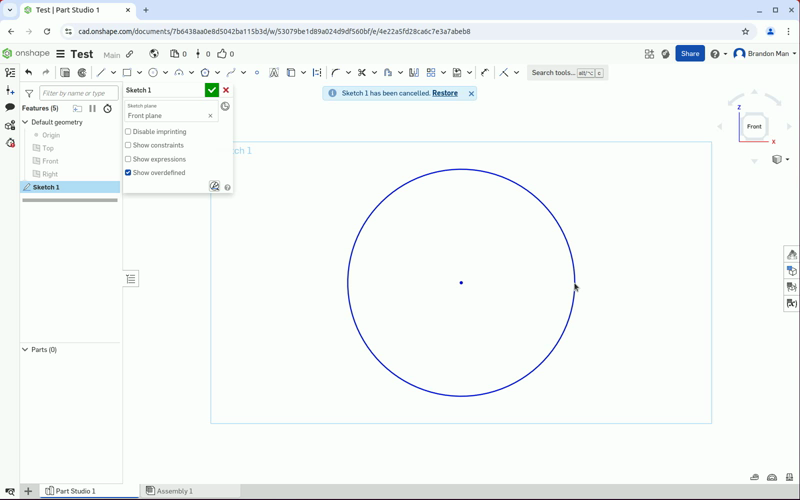
key_down(shift)
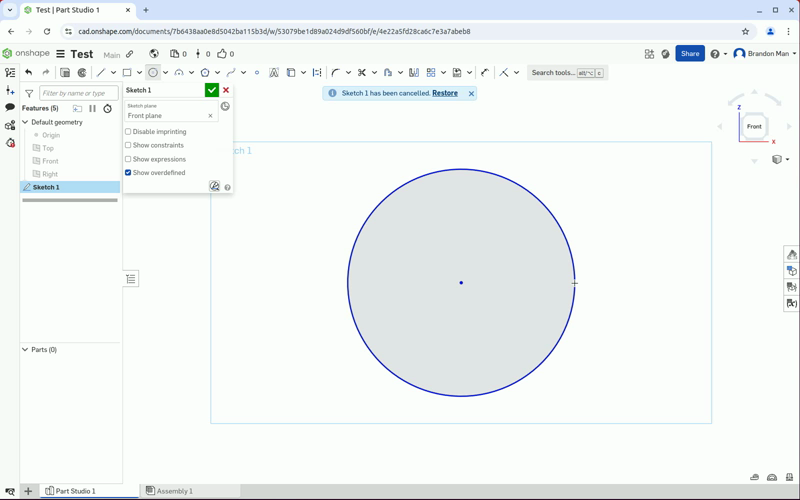
mouse_move(461, 282)
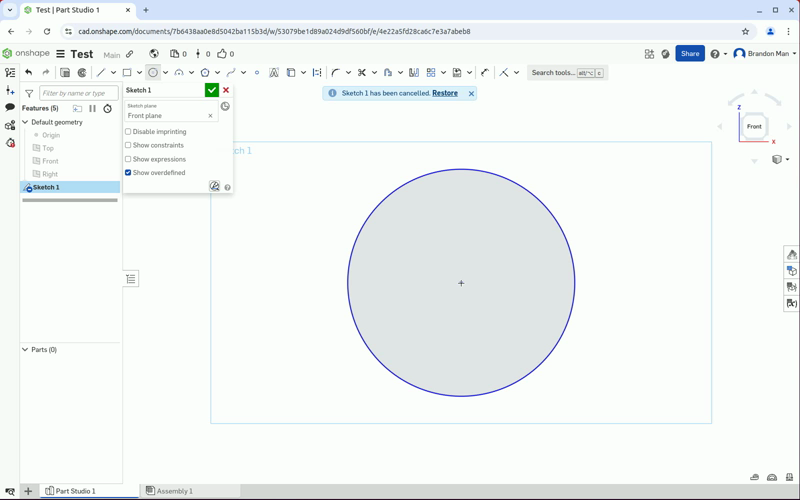
click(461, 282)
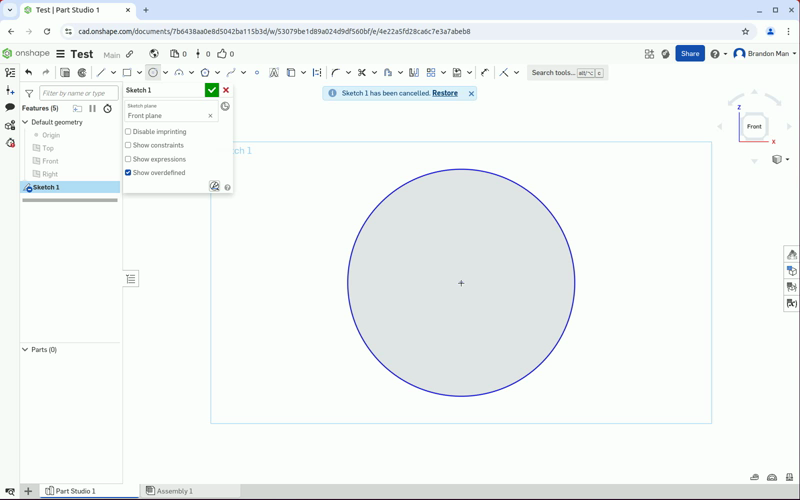
key_up(shift)
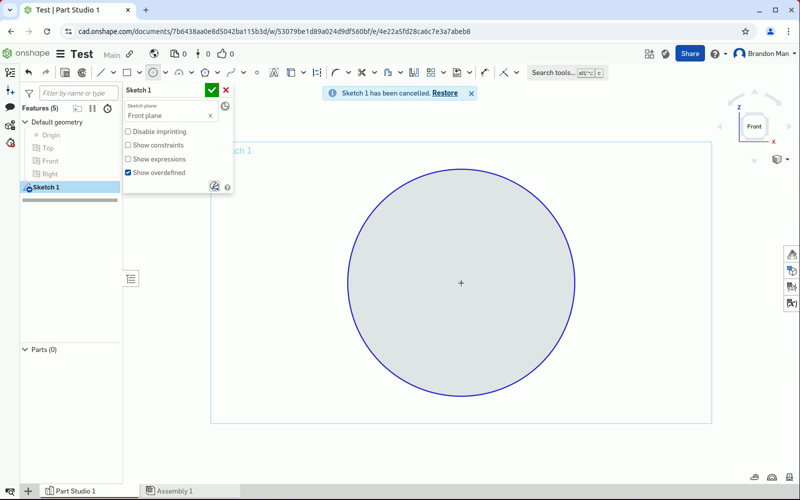
mouse_move(503, 282)
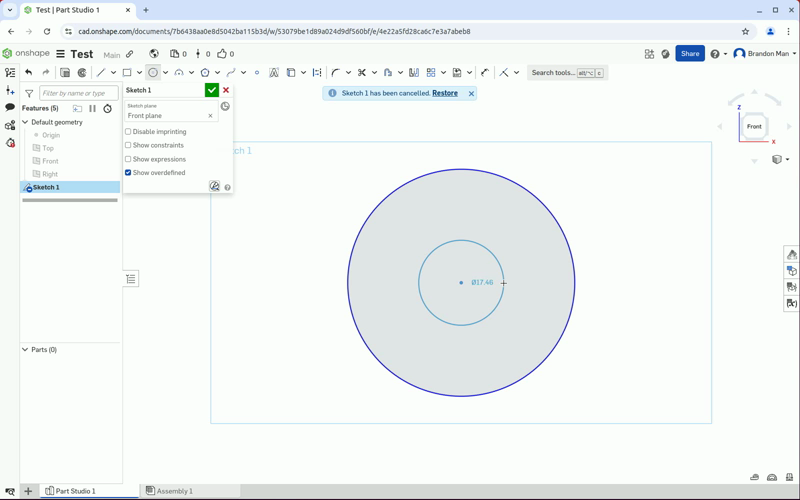
click(503, 282)
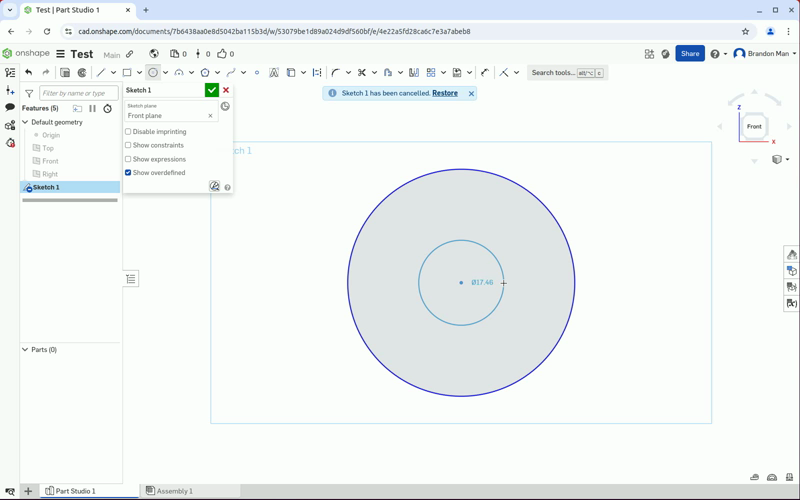
key(esc)
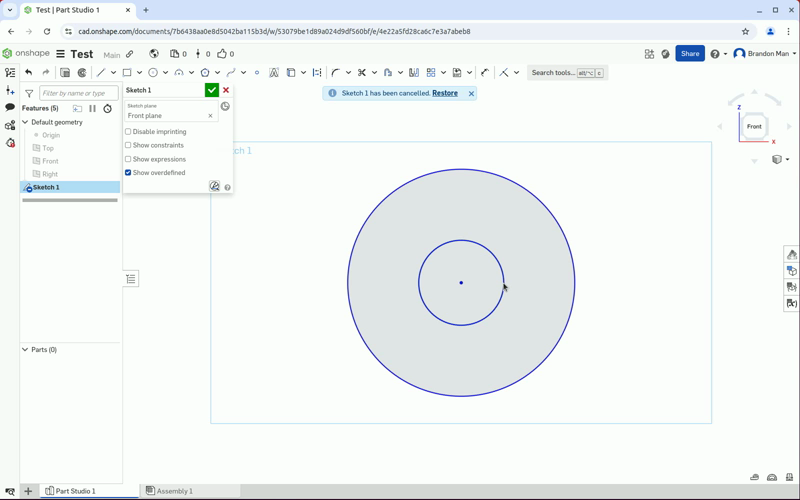
mouse_move(444, 367)
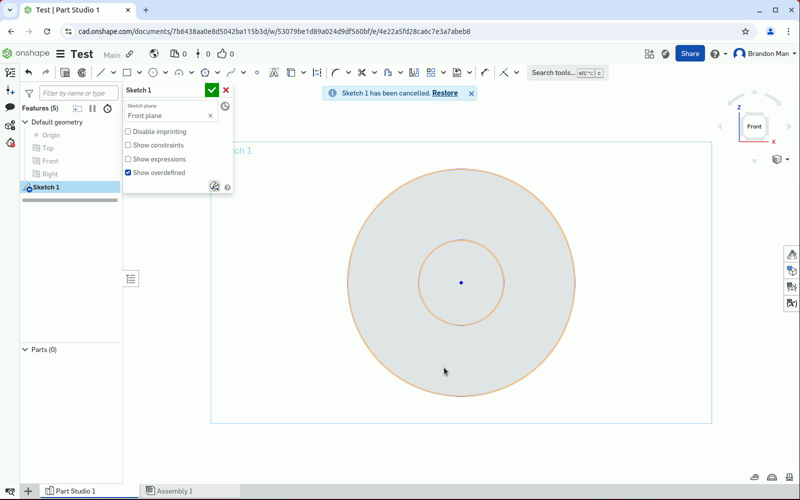
click(444, 367)
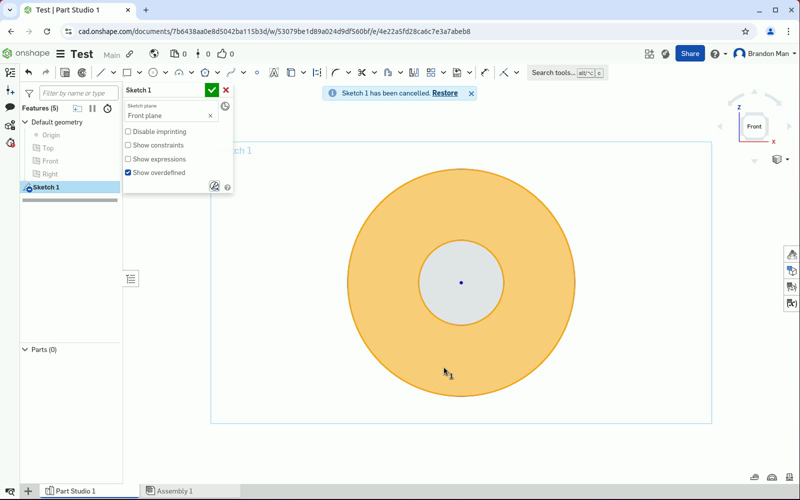
mouse_move(73, 352)
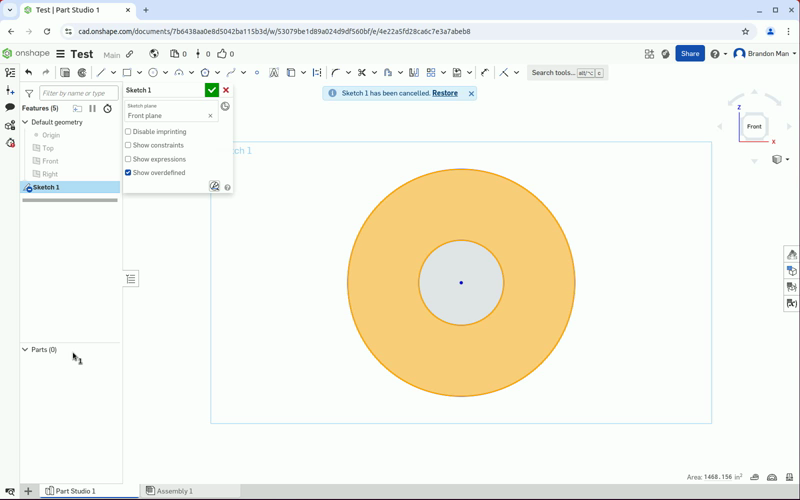
key(shift+y)
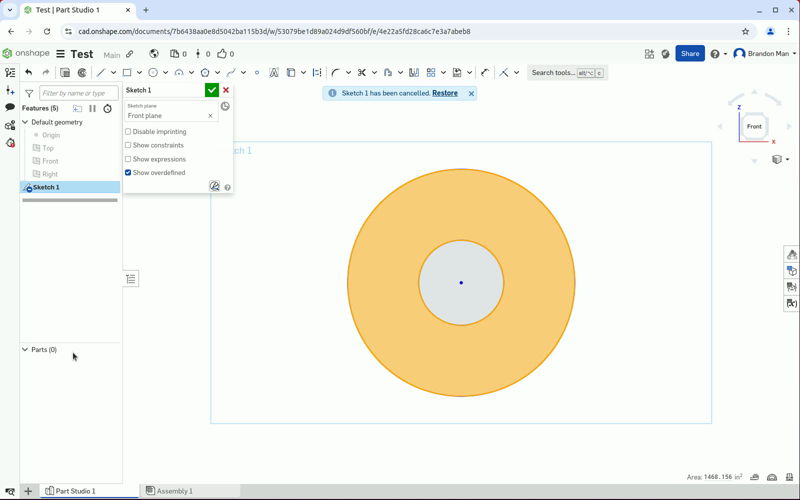
key(shift+e)
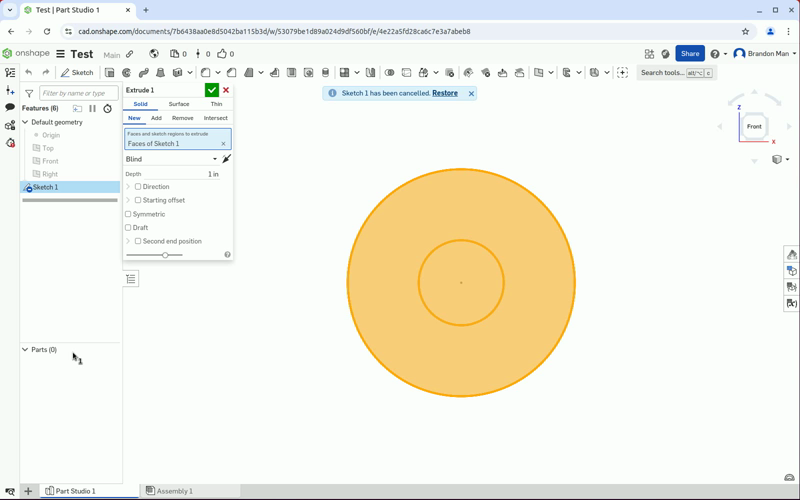
mouse_move(143, 106)
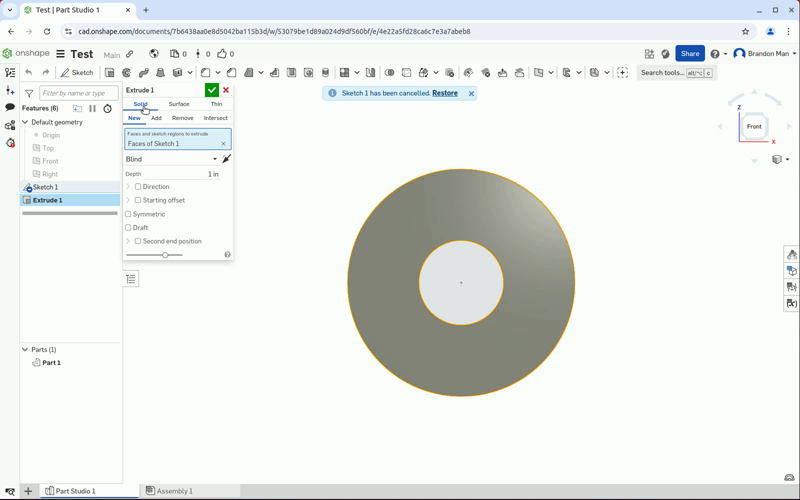
click(143, 106)
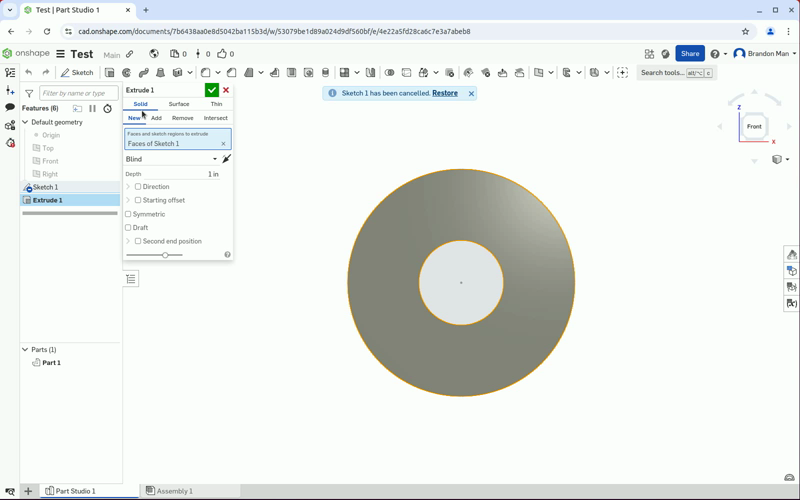
mouse_move(137, 120)
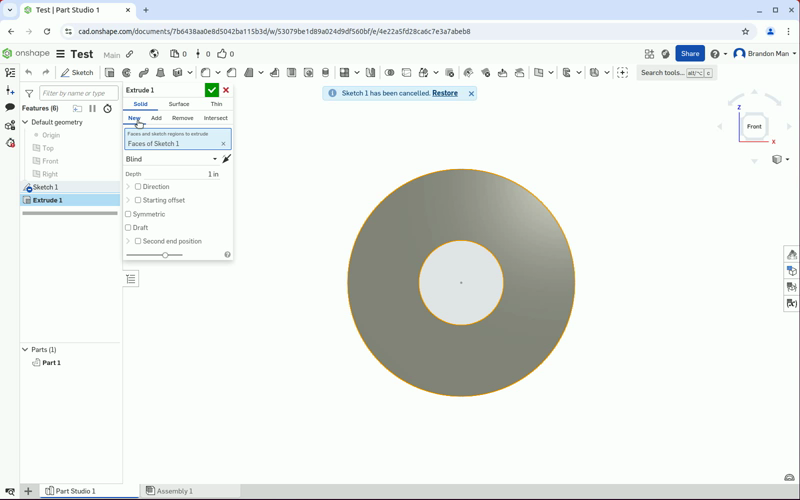
click(137, 120)
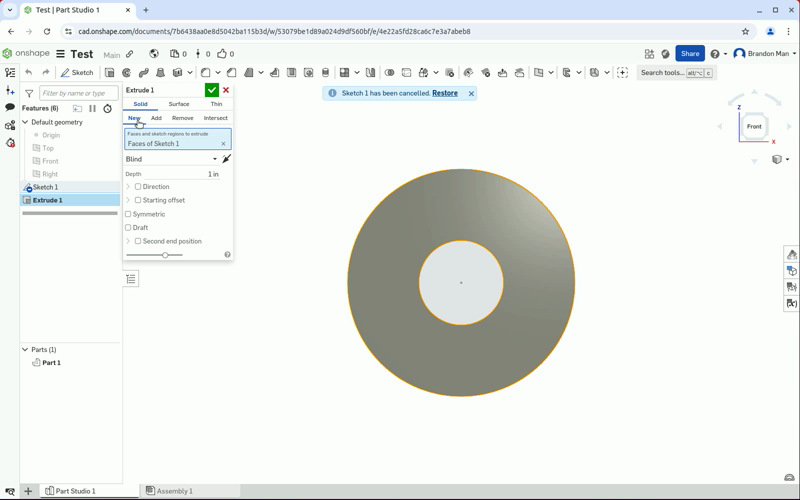
key(tab, 4)
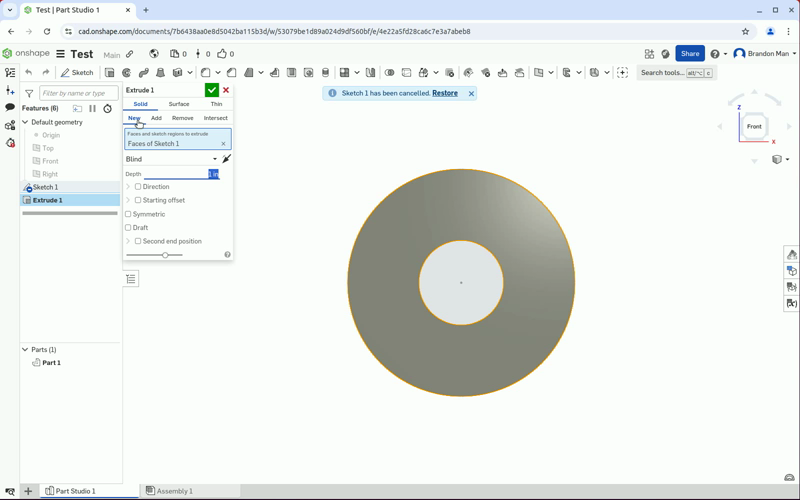
text(5.296)
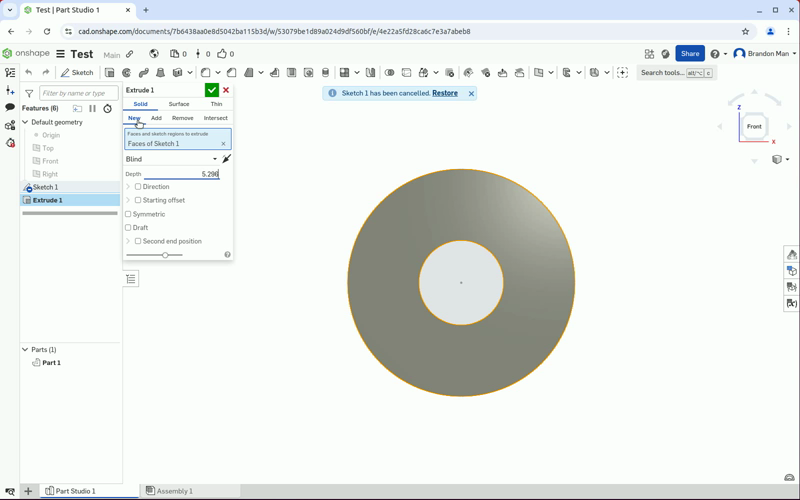
key(enter)
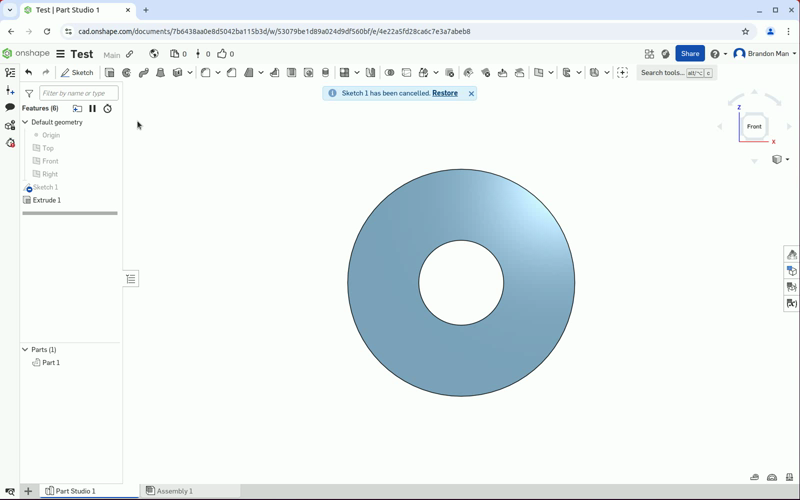
key(shift+h)
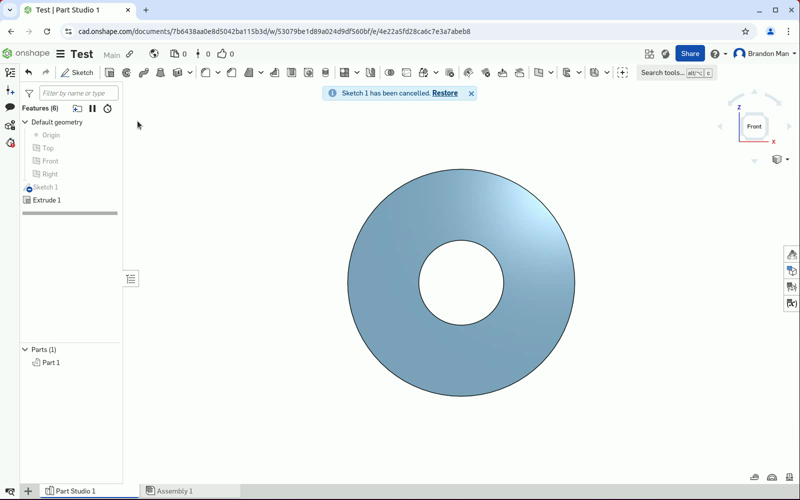
key(shift+h)
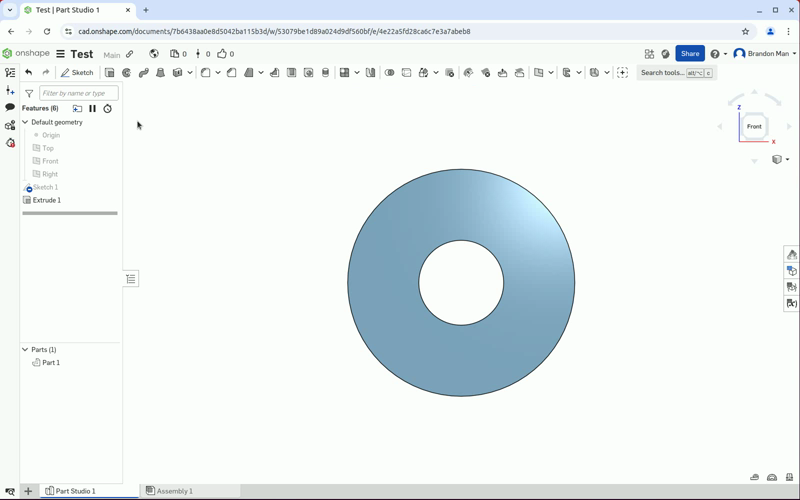
mouse_move(73, 189)
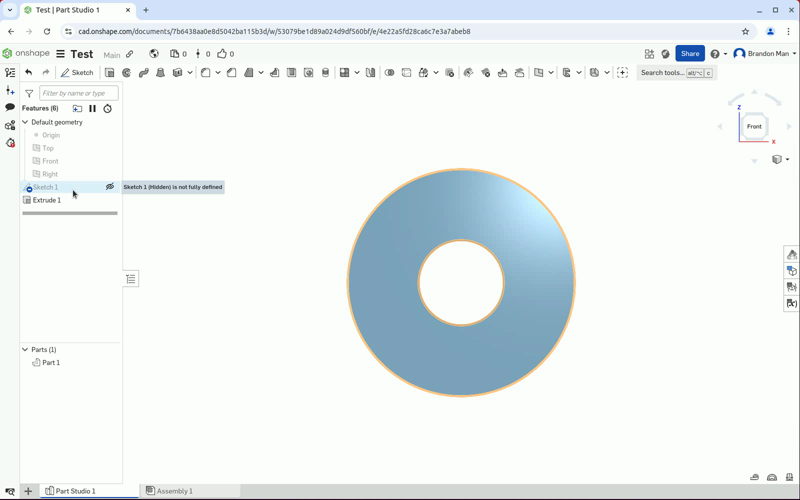
click(73, 189)
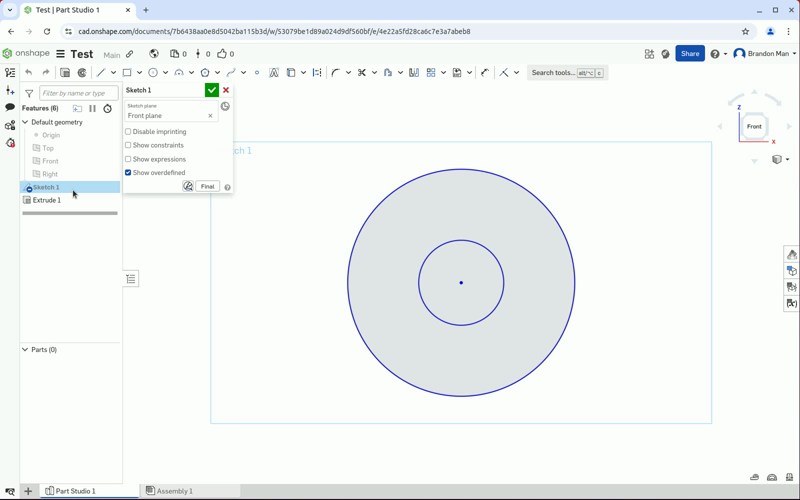
mouse_move(229, 92)
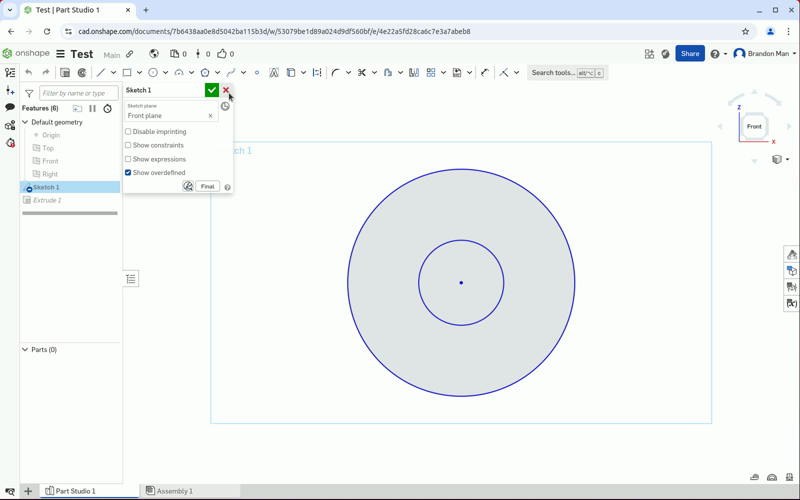
click(229, 92)
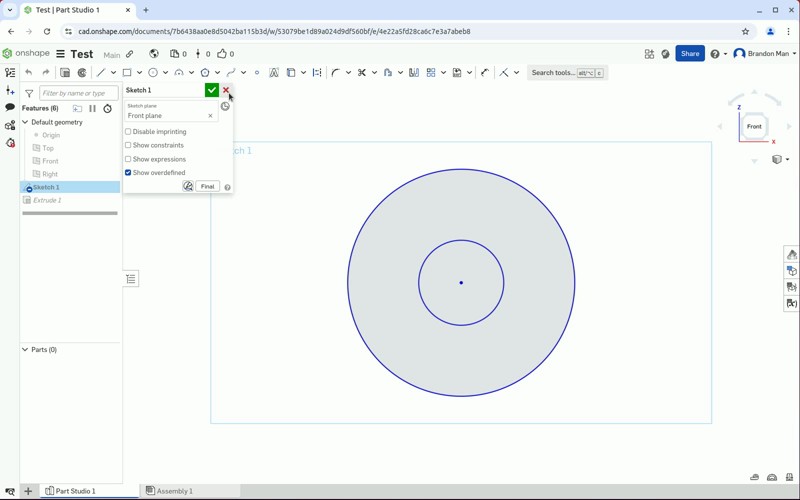
key(shift+s)
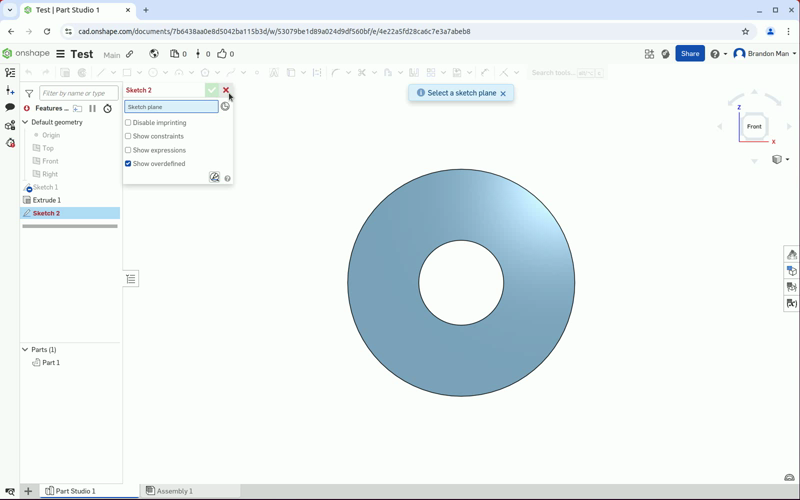
mouse_move(73, 163)
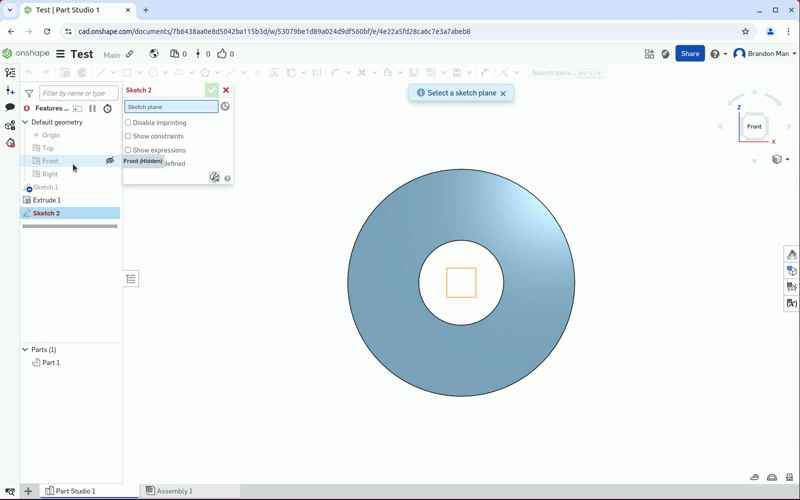
click(73, 163)
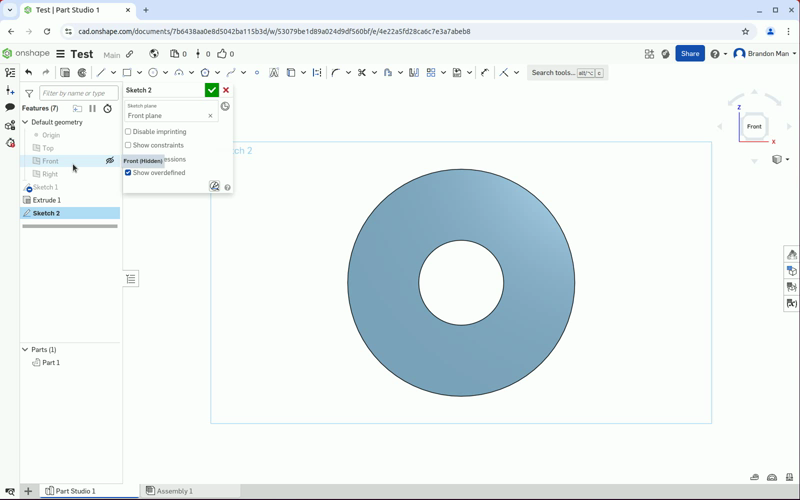
mouse_move(73, 352)
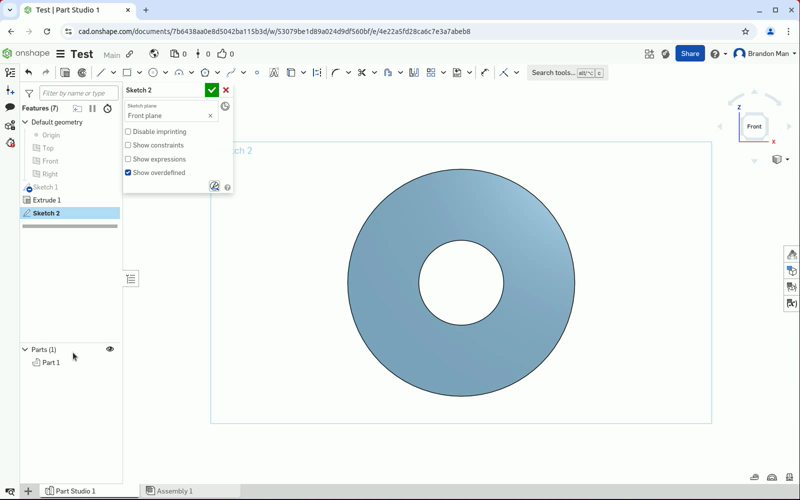
key(y)
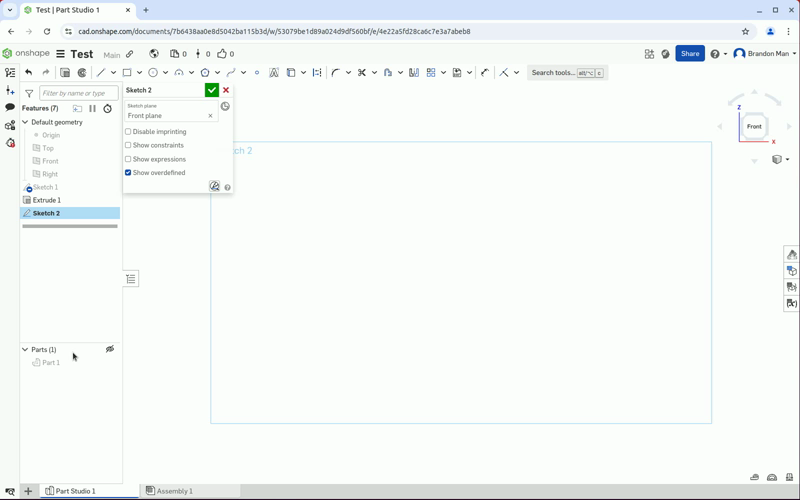
key(c)
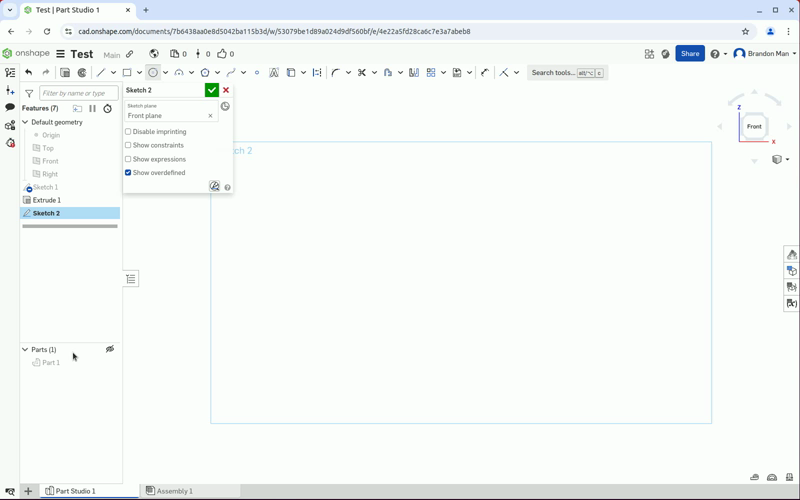
key_down(shift)
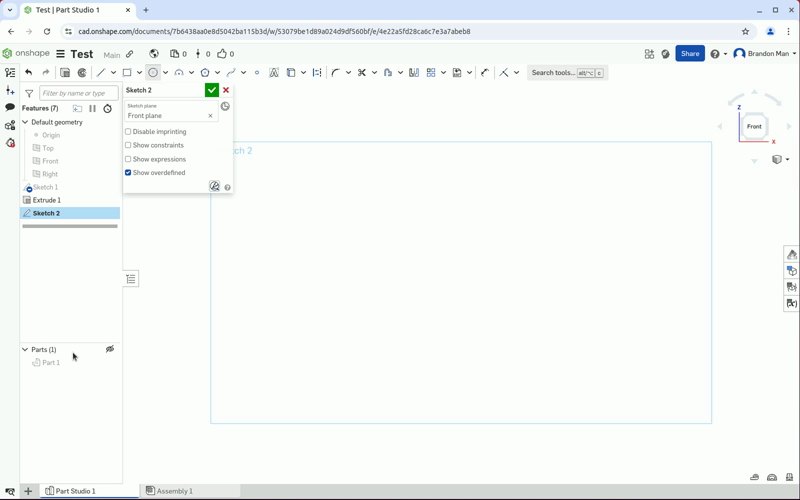
mouse_move(461, 282)
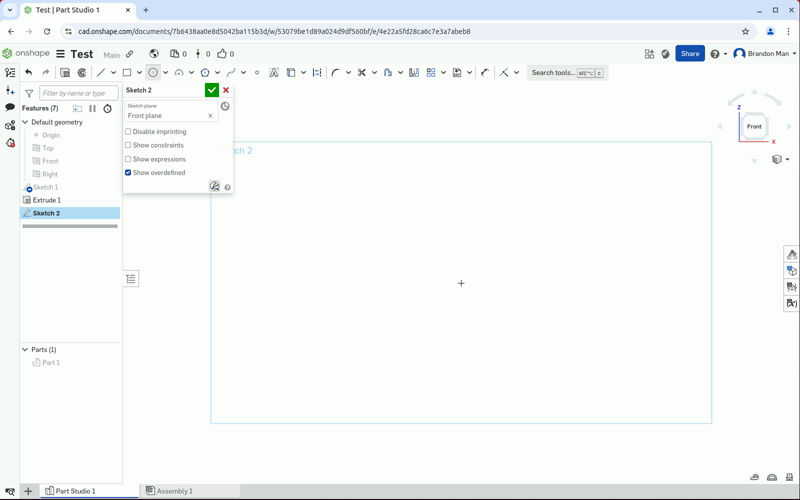
click(461, 282)
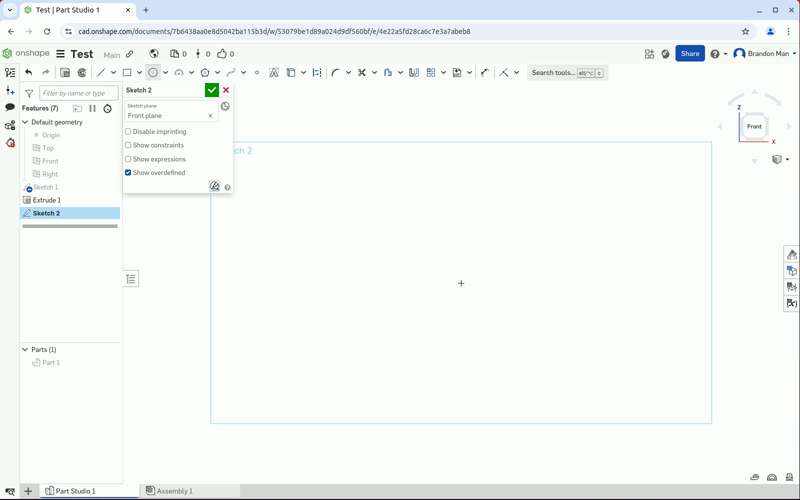
key_up(shift)
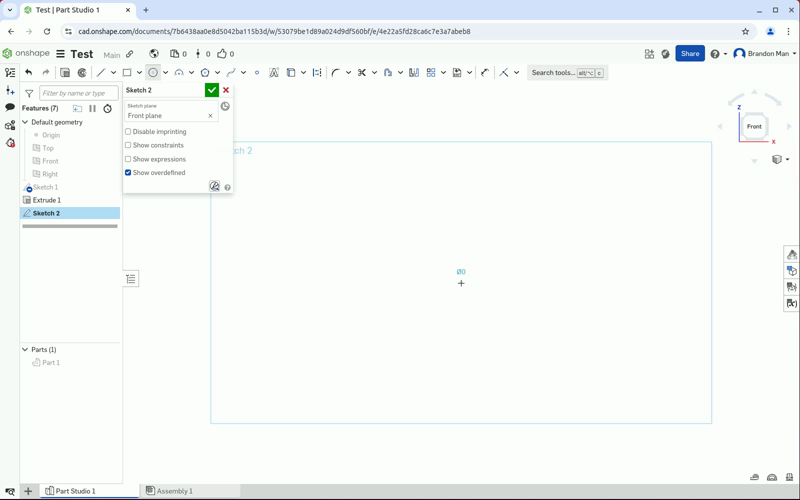
mouse_move(504, 282)
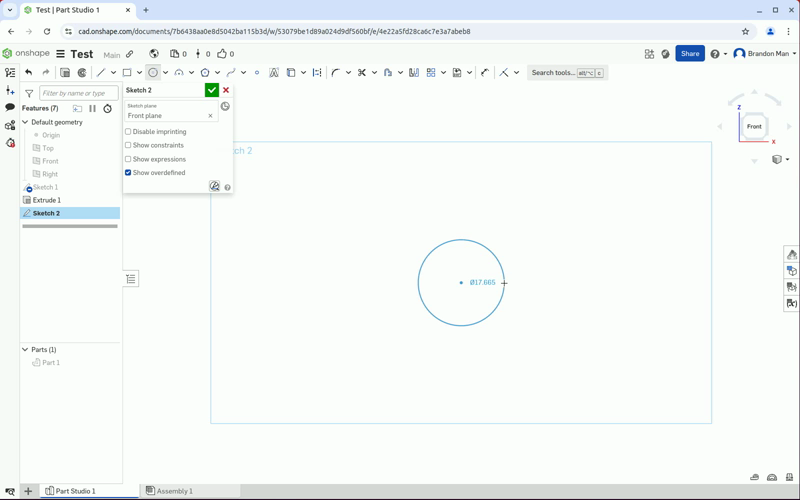
click(504, 282)
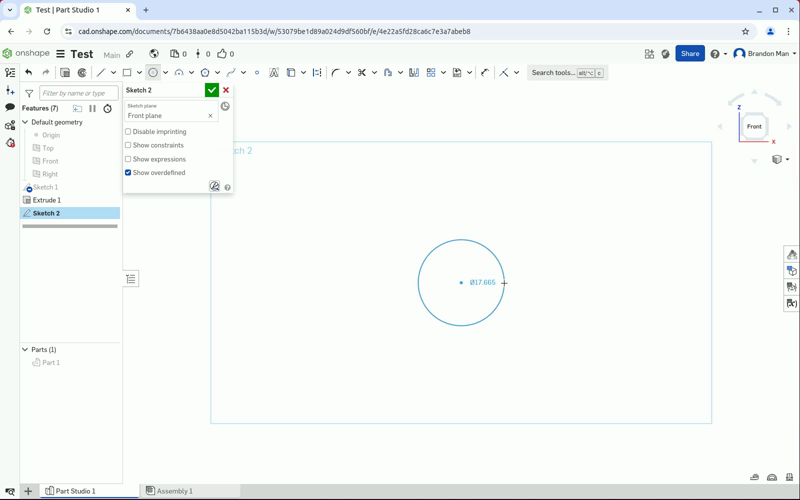
key(esc)
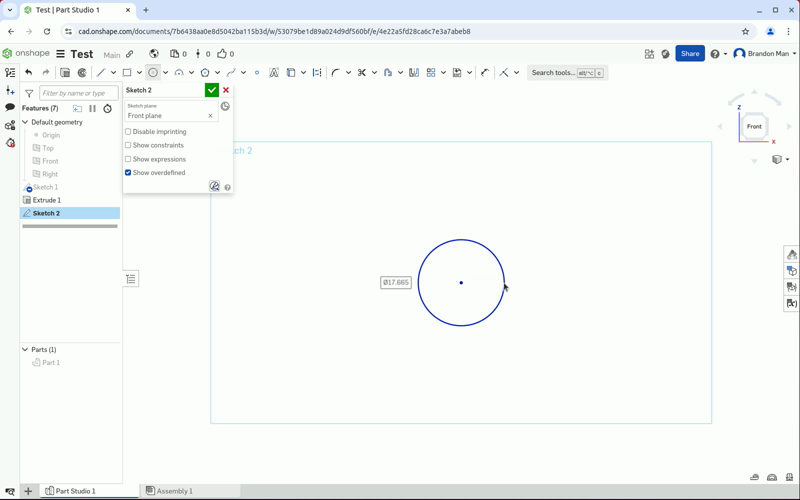
key(c)
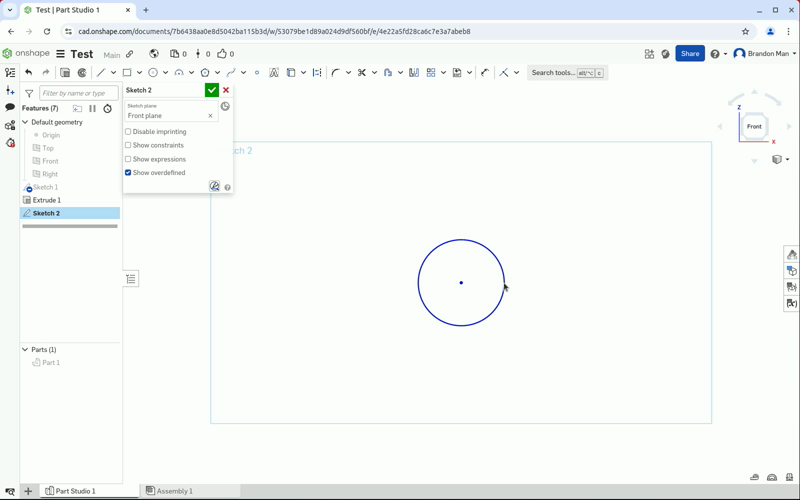
key_down(shift)
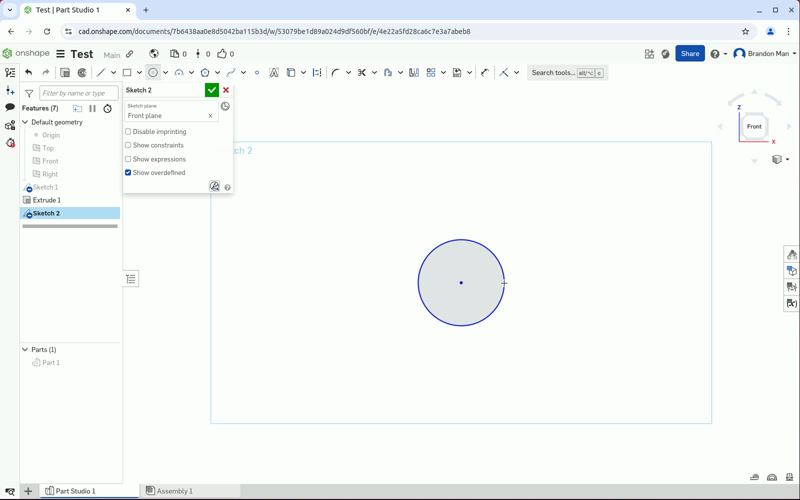
mouse_move(461, 282)
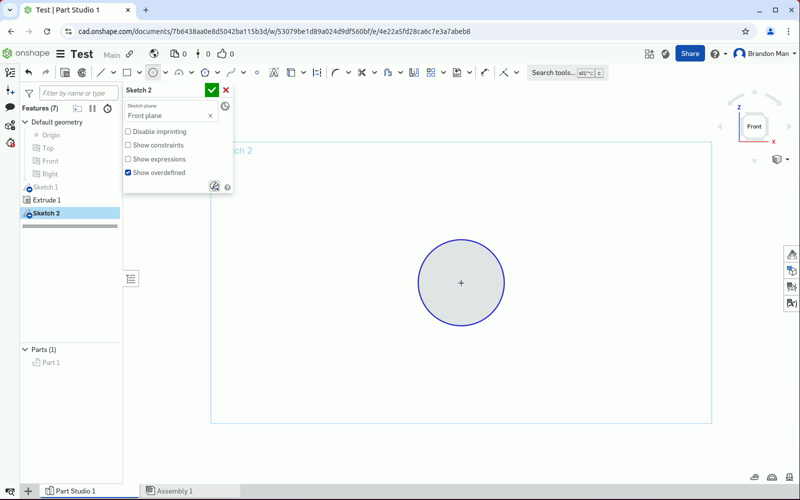
click(461, 282)
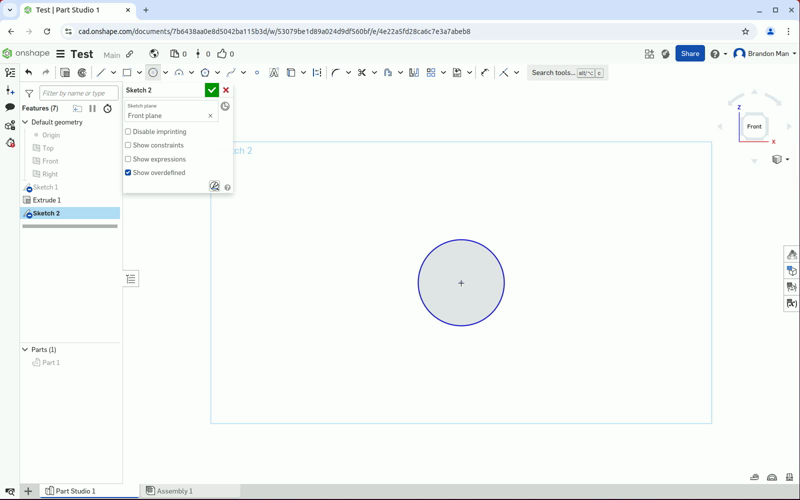
key_up(shift)
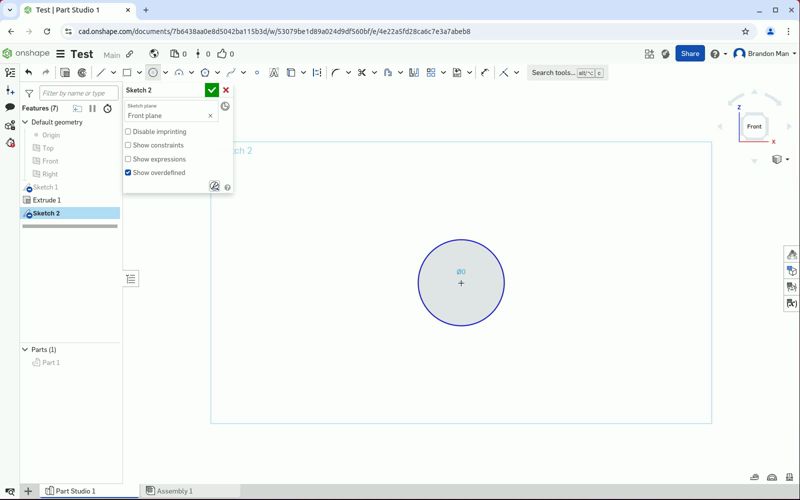
mouse_move(477, 282)
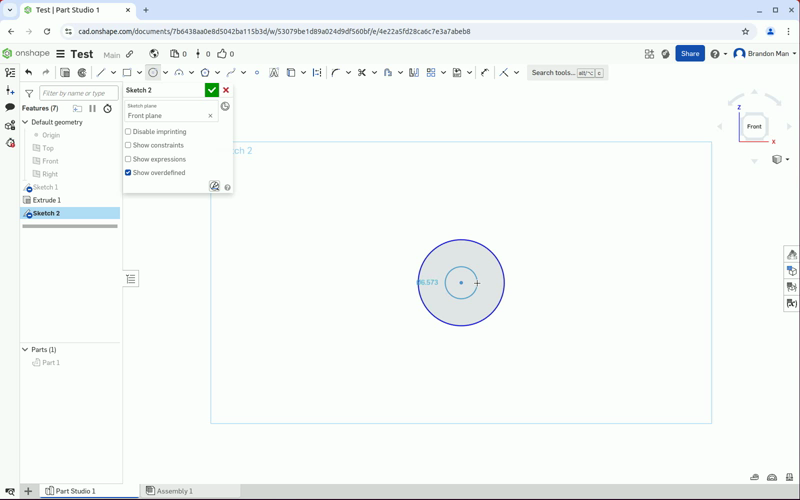
click(477, 282)
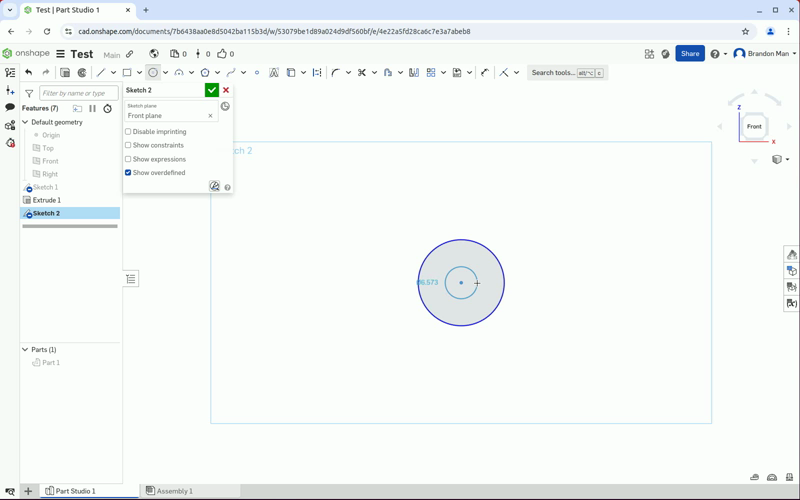
key(esc)
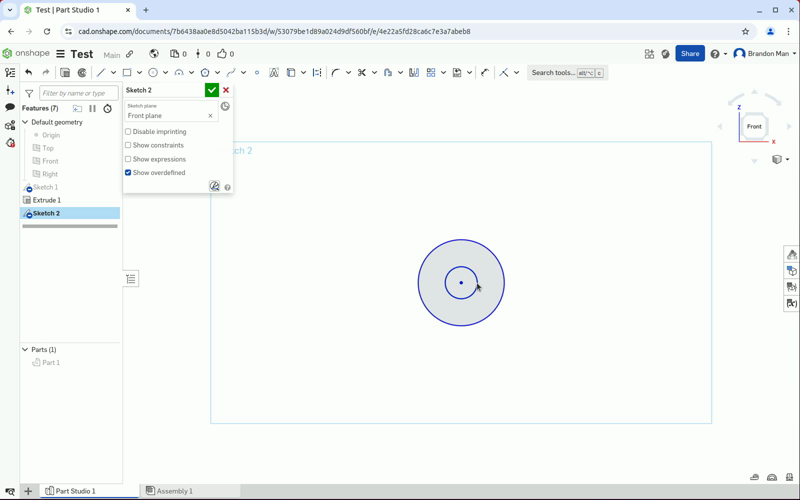
mouse_move(431, 297)
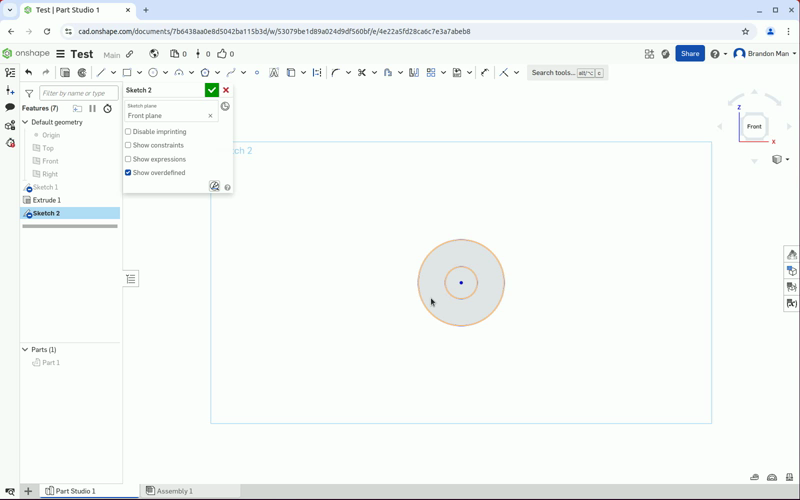
click(431, 297)
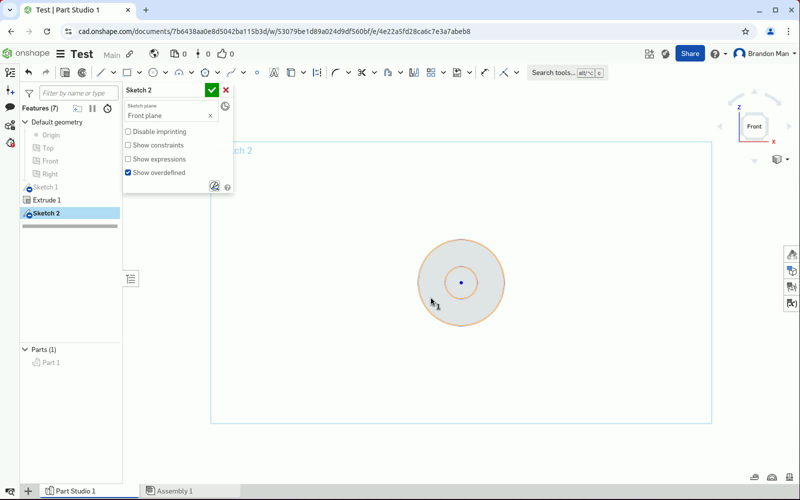
mouse_move(73, 352)
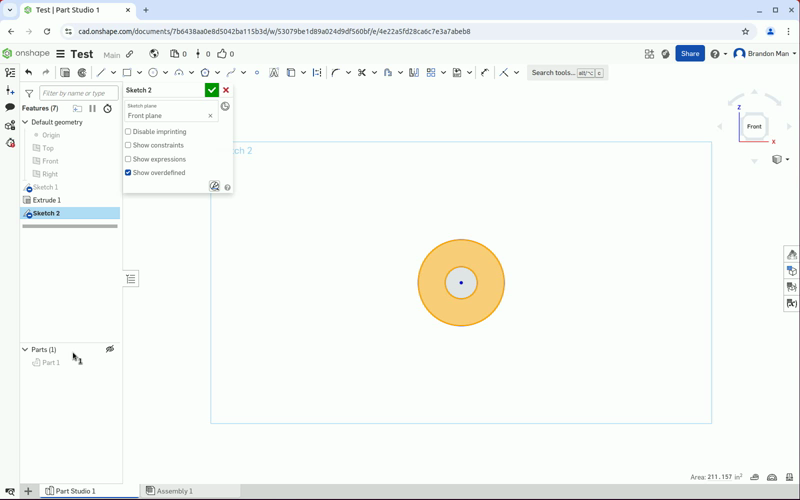
key(shift+y)
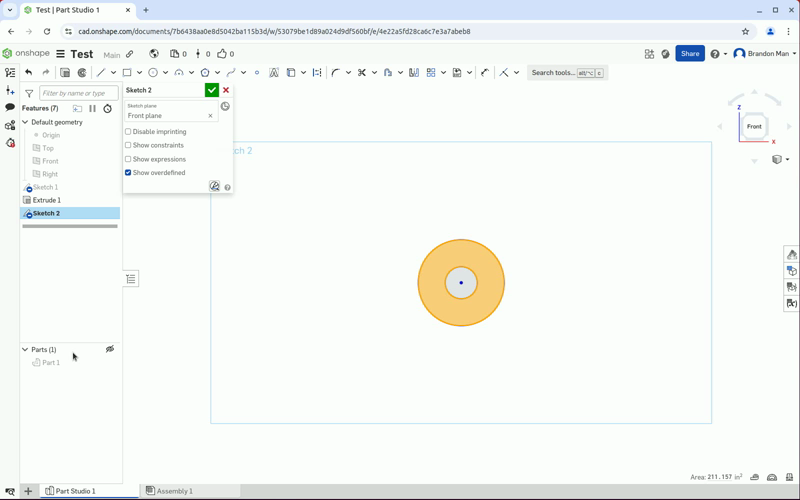
key(shift+e)
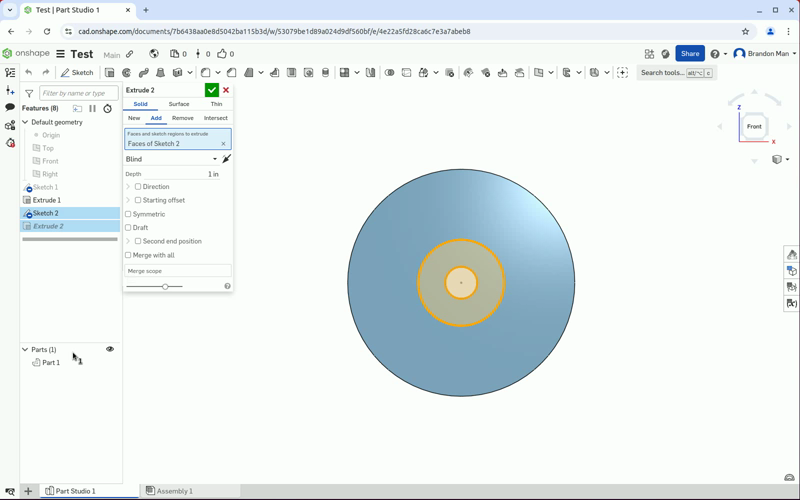
mouse_move(143, 106)
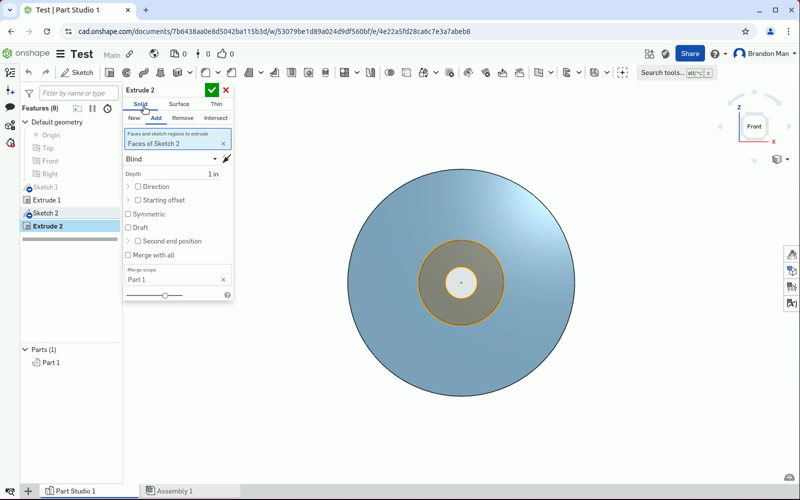
click(143, 106)
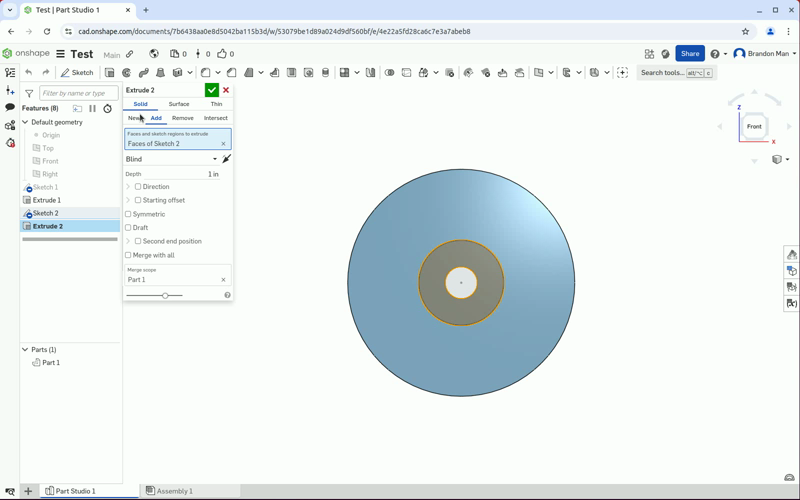
mouse_move(137, 120)
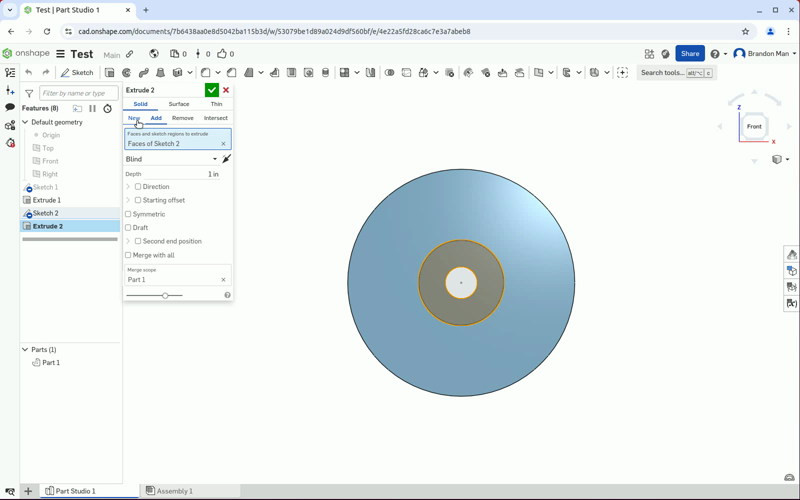
click(137, 120)
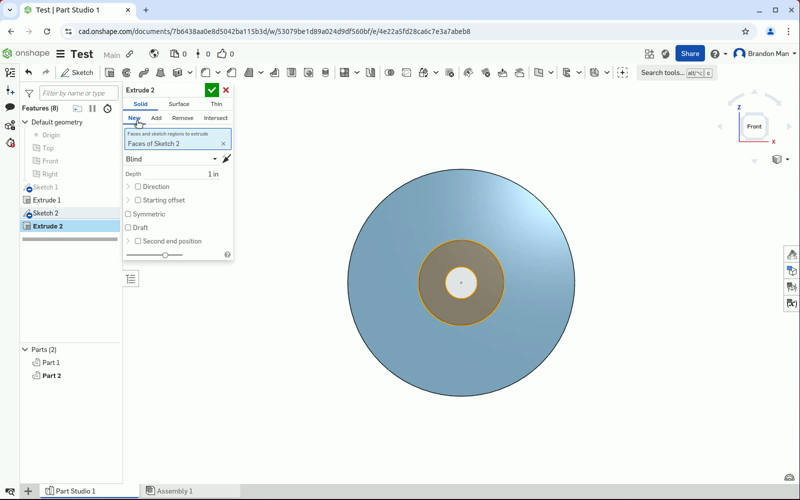
key(tab, 4)
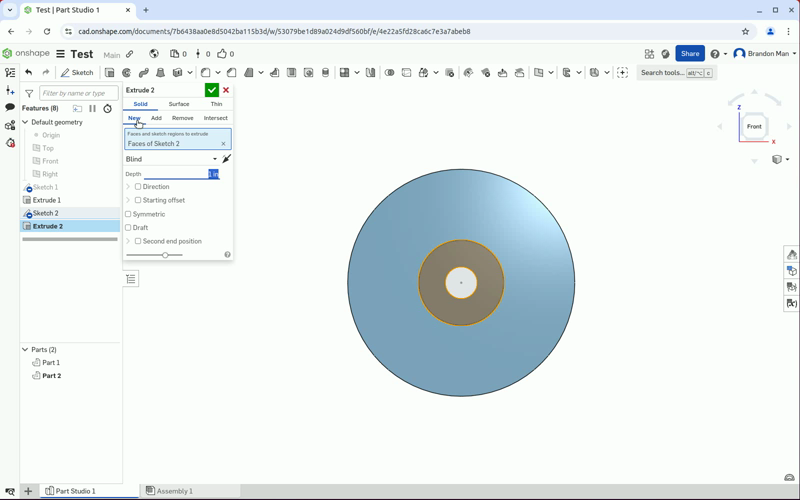
text(5.296)
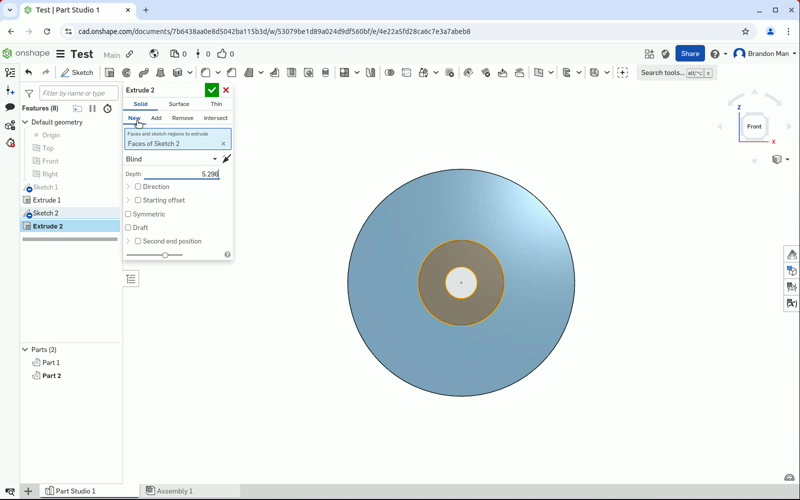
key(enter)
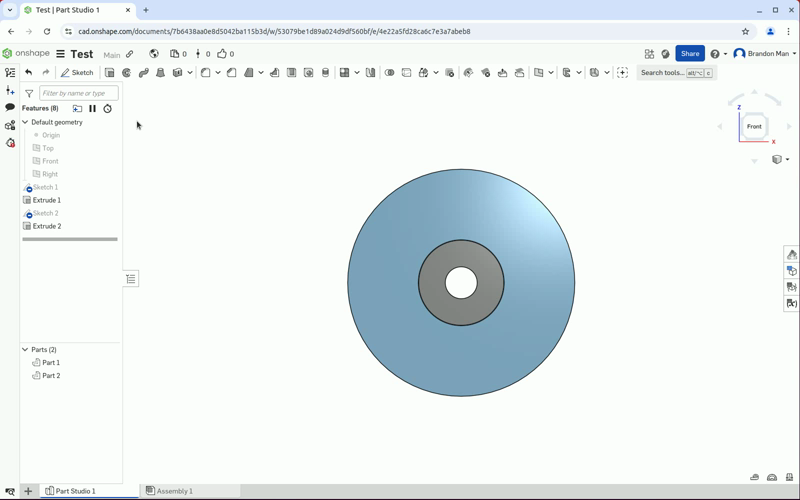
key(shift+h)
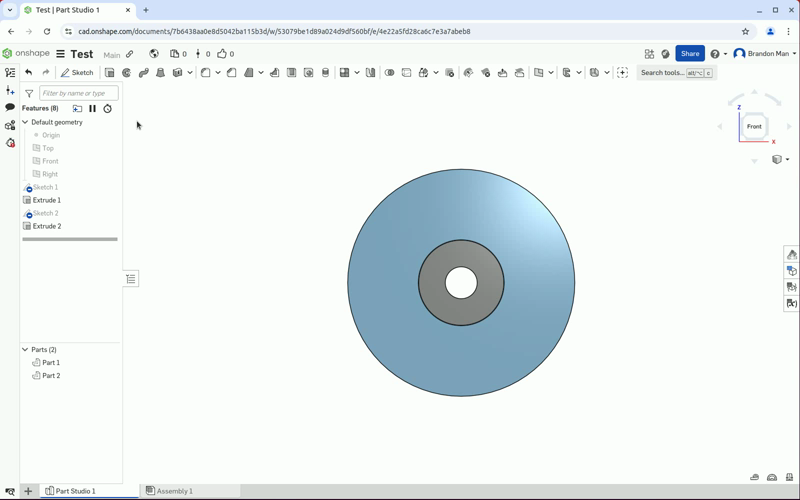
key(shift+h)
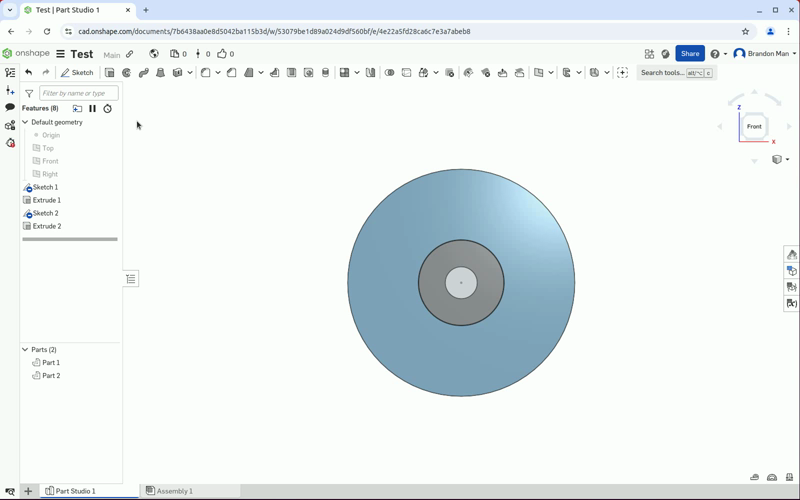
key(shift+7)
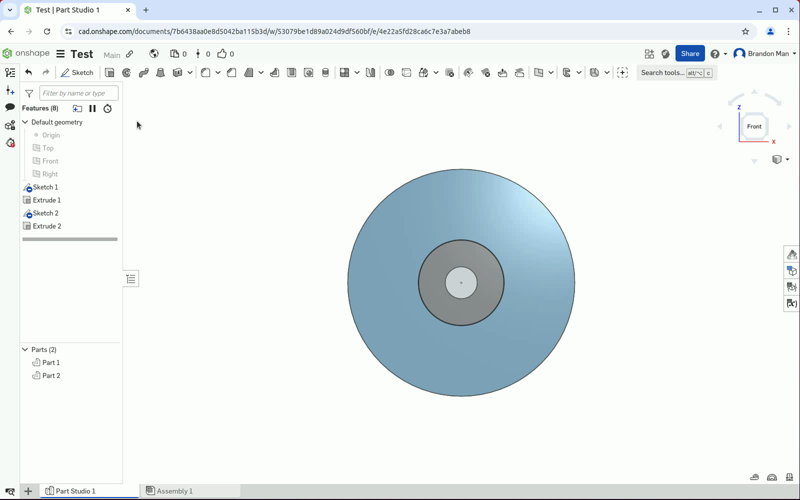
key(left, 2)
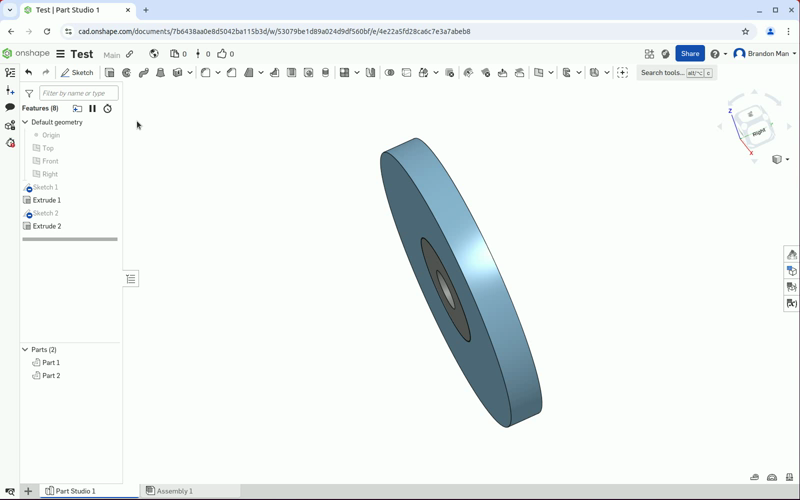
key(down, 2)
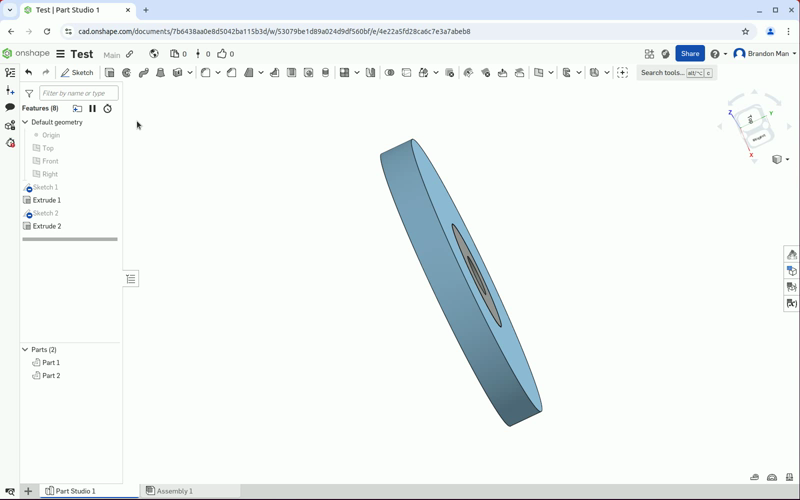
key(up, 2)
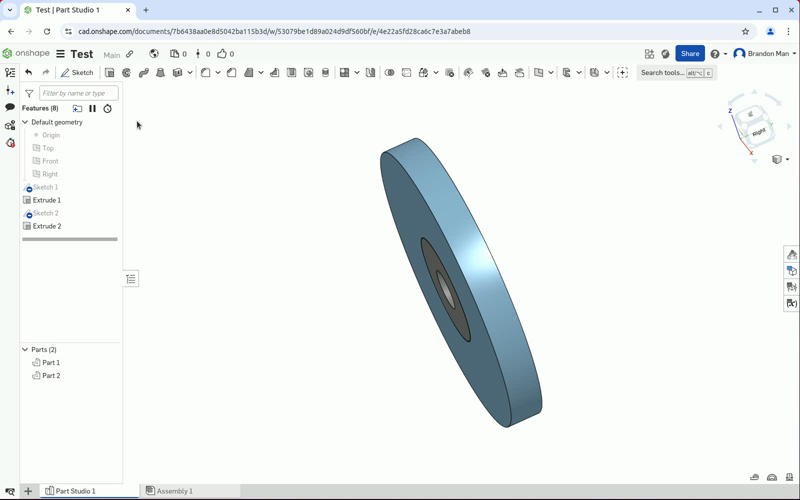
key(right, 2)
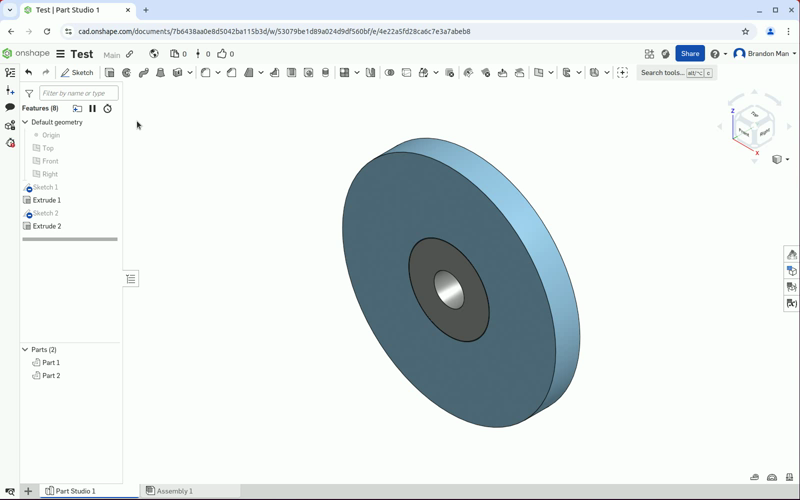
mouse_move(73, 189)
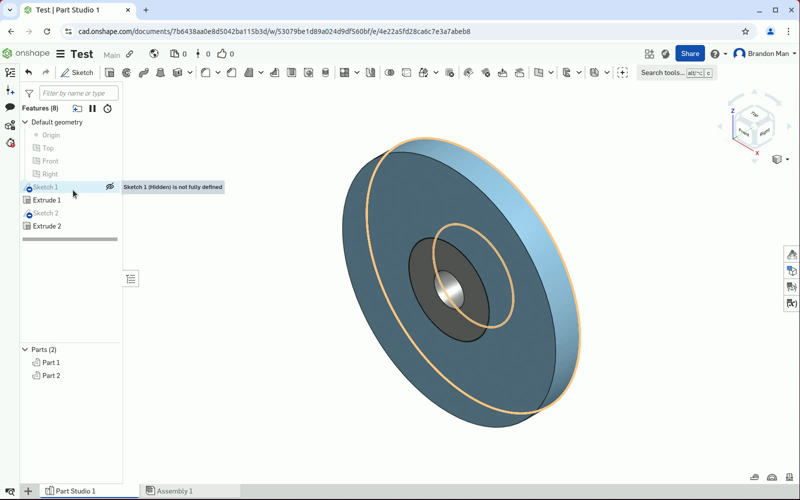
click(73, 189)